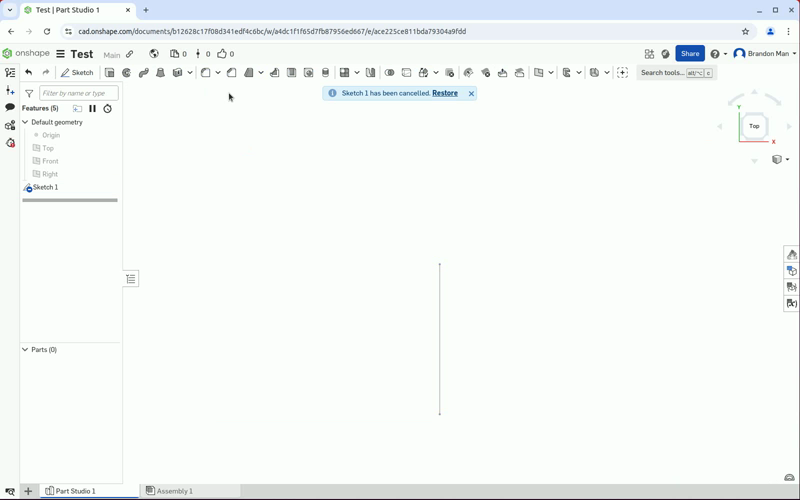
key(shift+h)
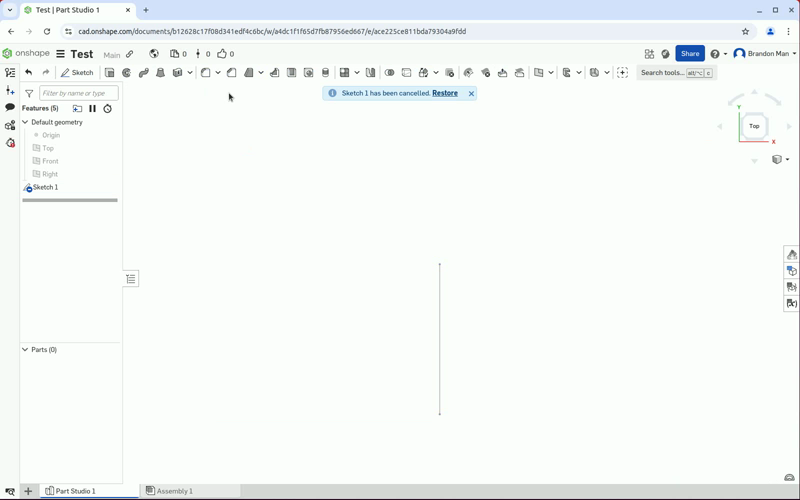
key(shift+s)
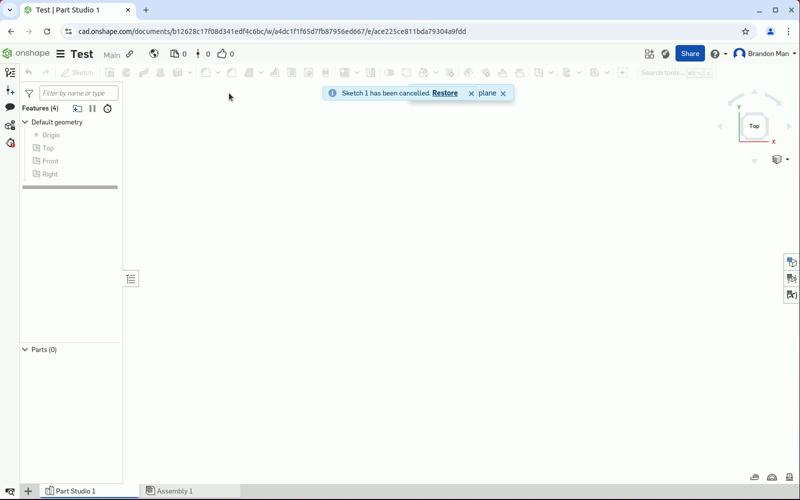
mouse_move(73, 150)
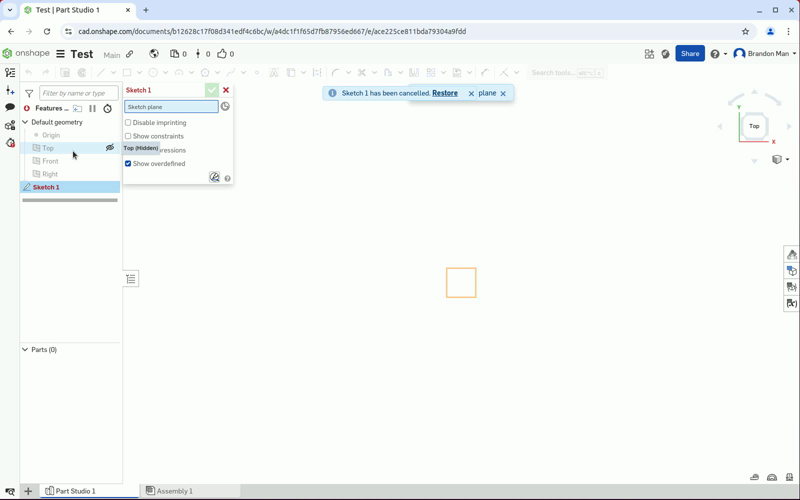
click(73, 150)
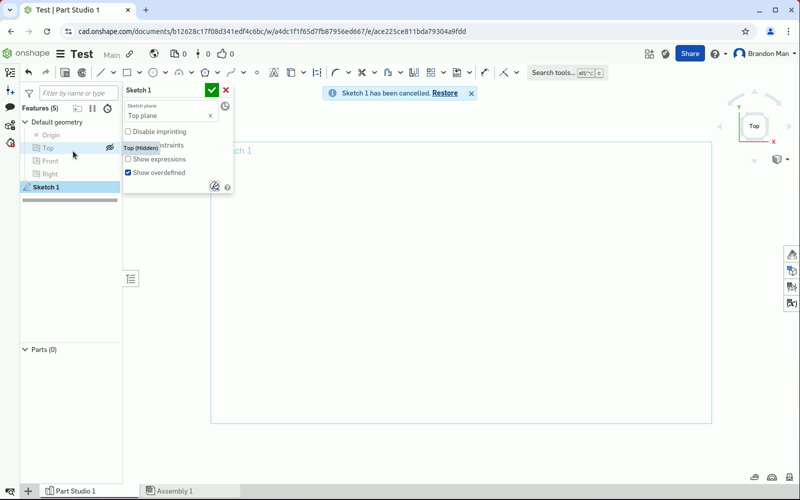
mouse_move(73, 352)
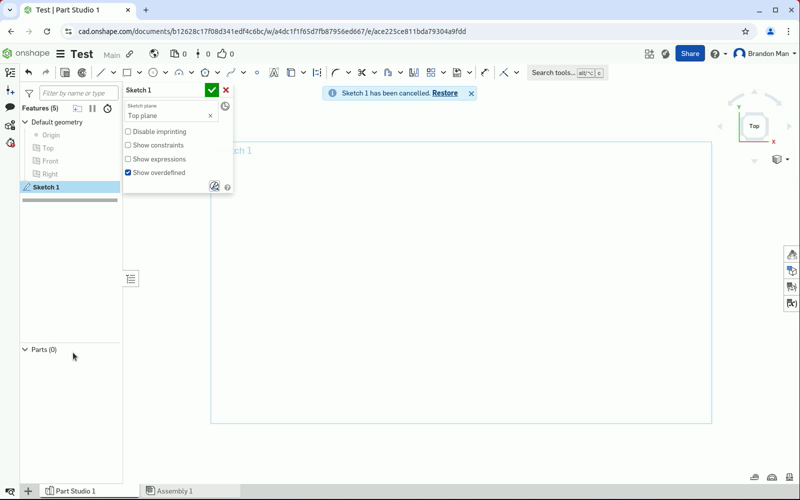
key(y)
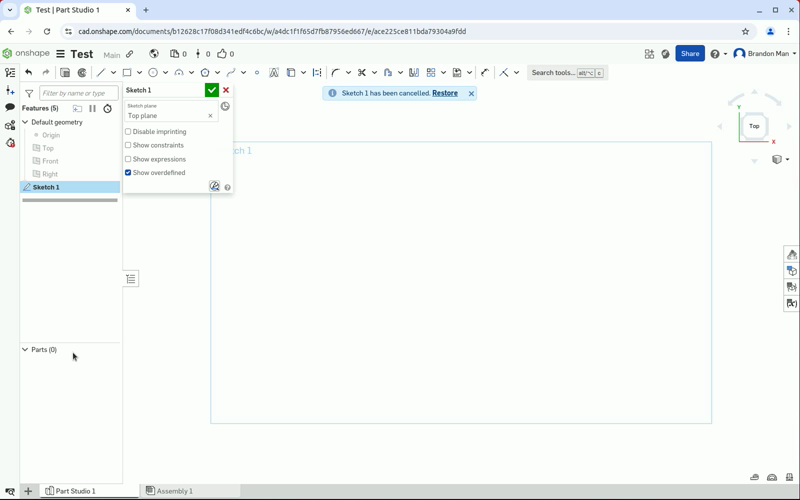
key(c)
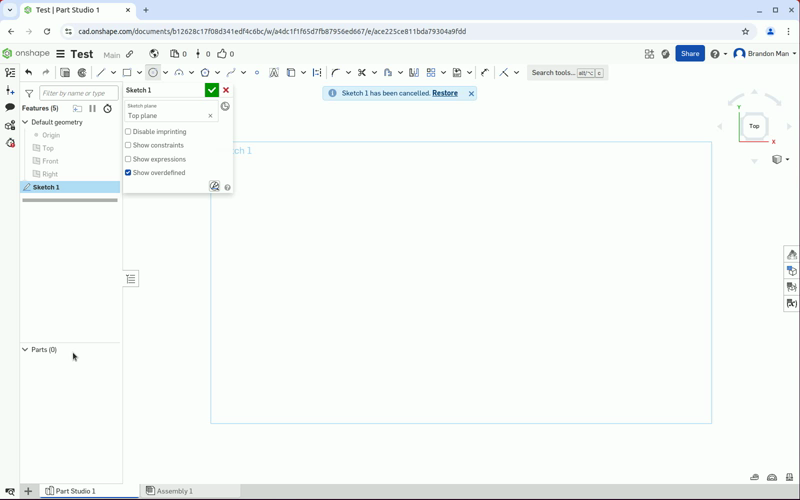
key_down(shift)
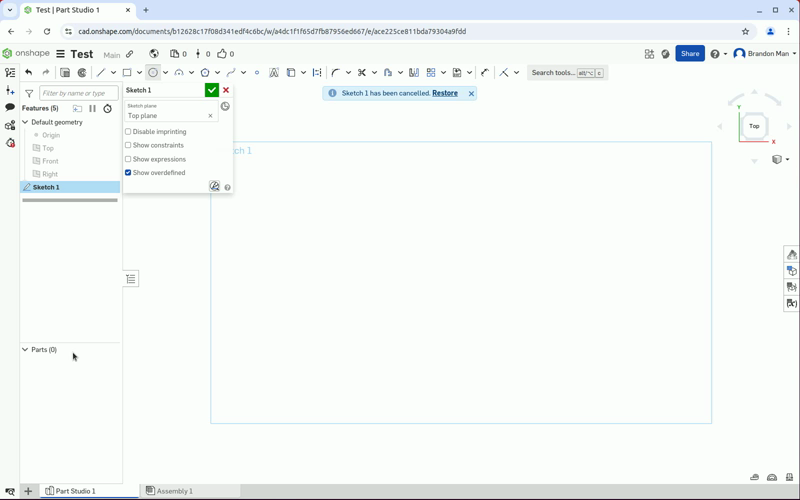
mouse_move(461, 282)
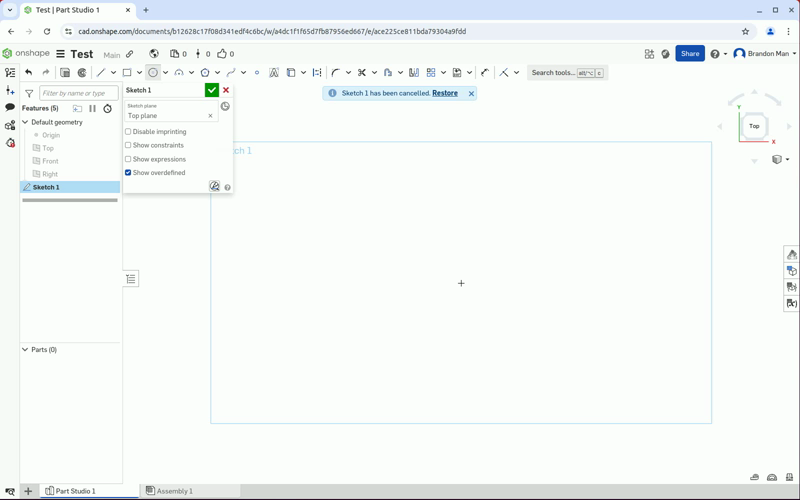
click(461, 282)
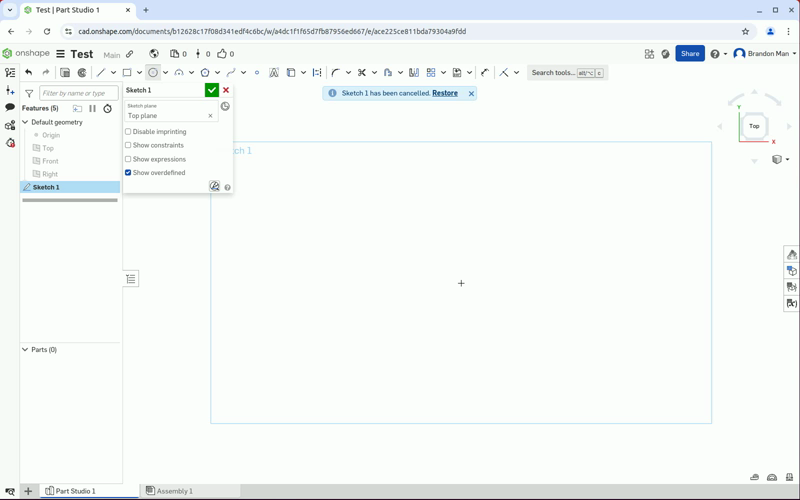
key_up(shift)
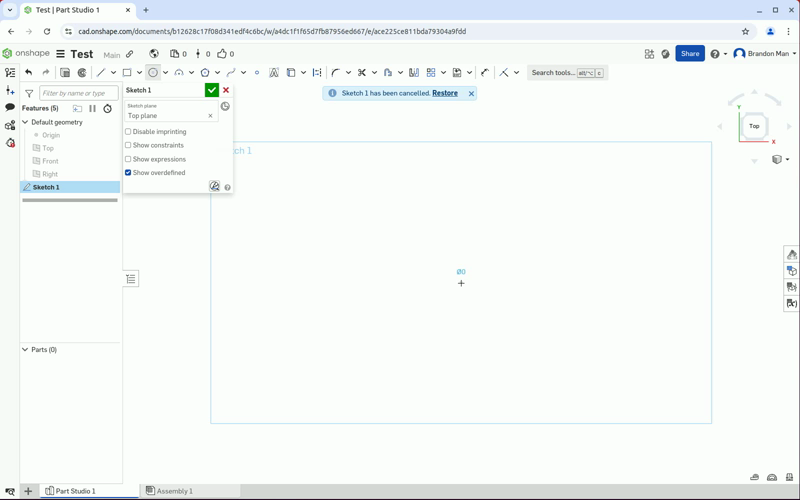
mouse_move(537, 282)
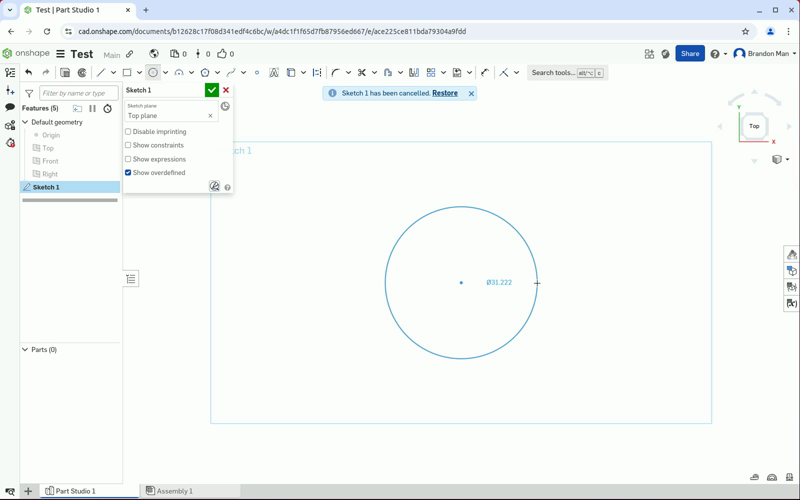
click(537, 282)
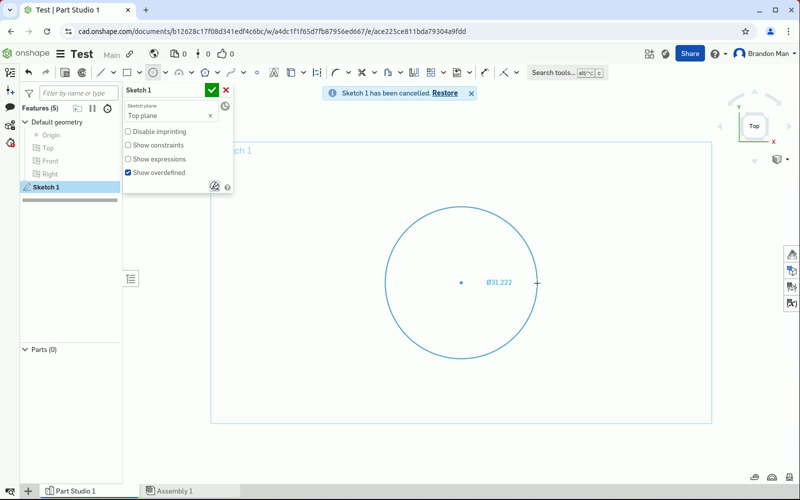
key(esc)
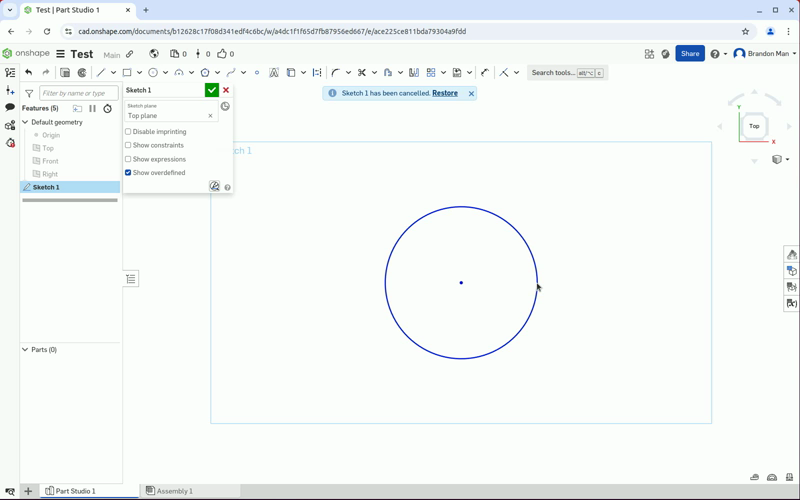
key(c)
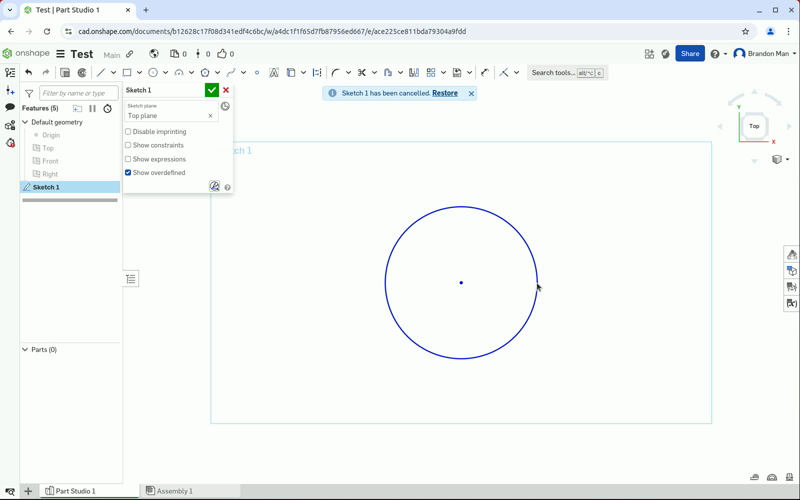
key_down(shift)
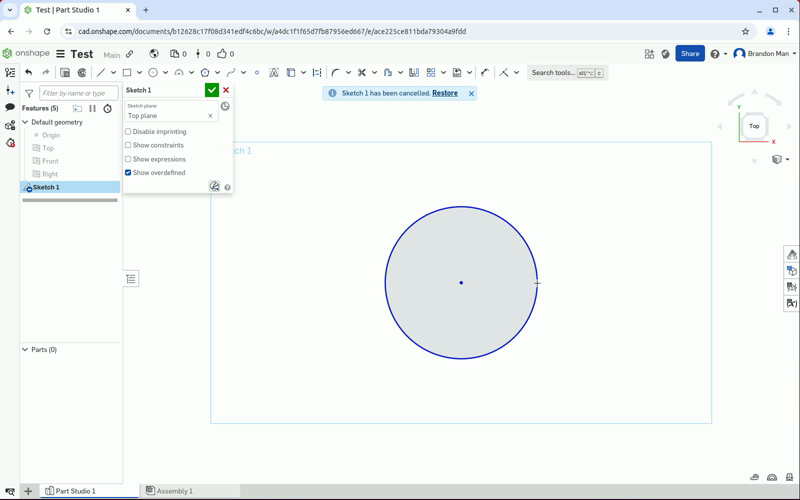
mouse_move(461, 282)
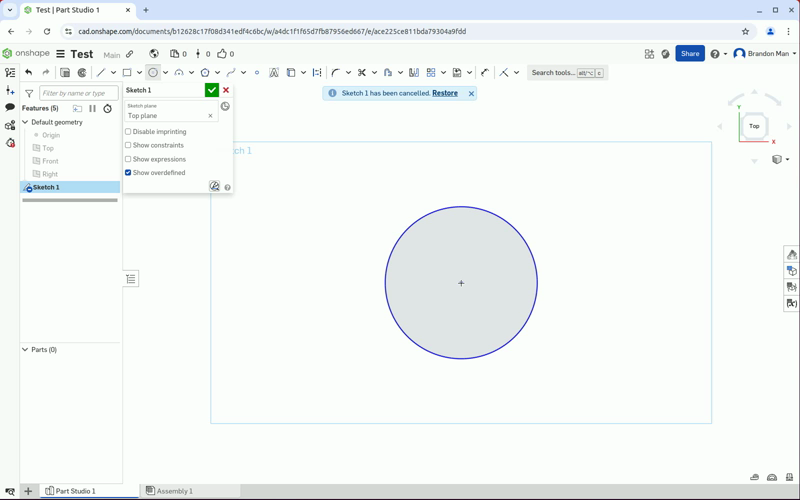
click(461, 282)
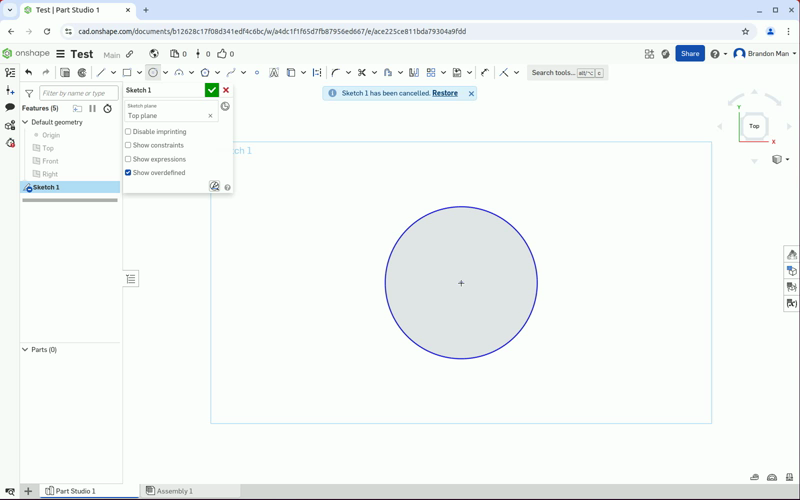
key_up(shift)
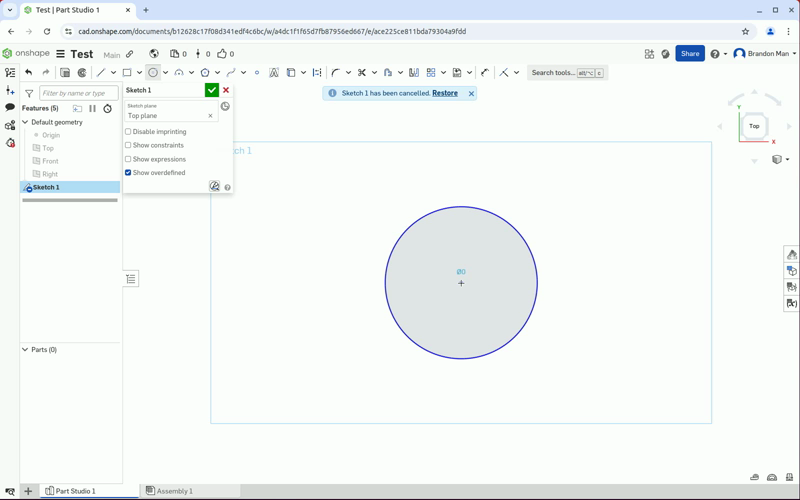
mouse_move(522, 282)
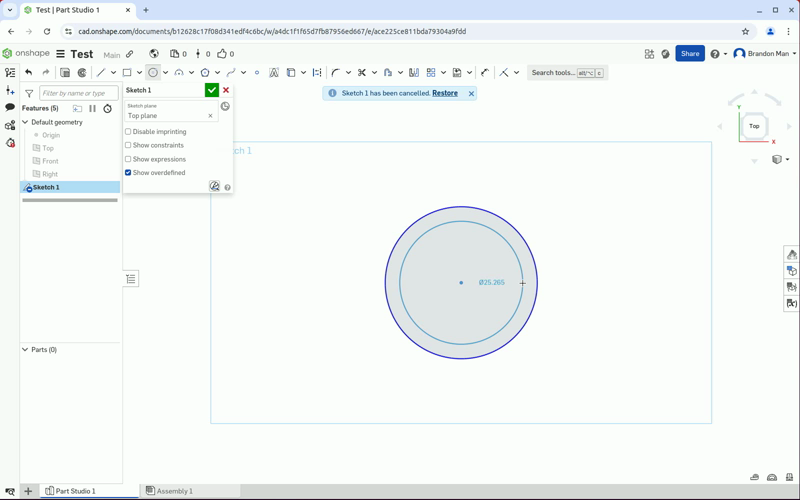
click(522, 282)
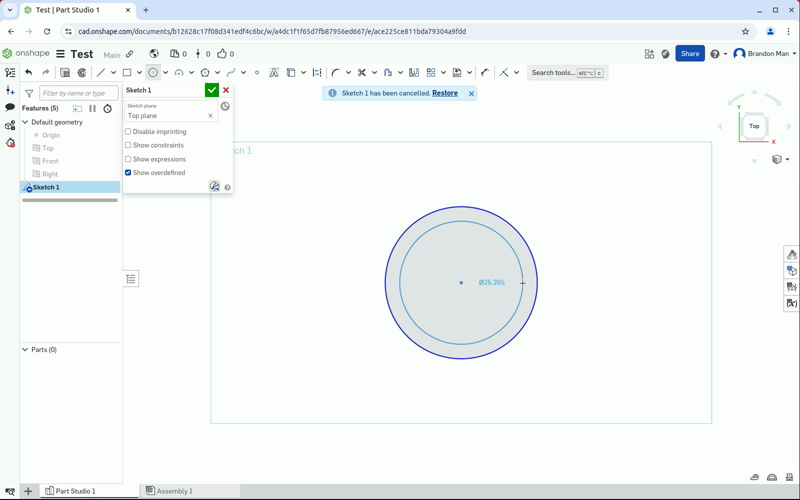
key(esc)
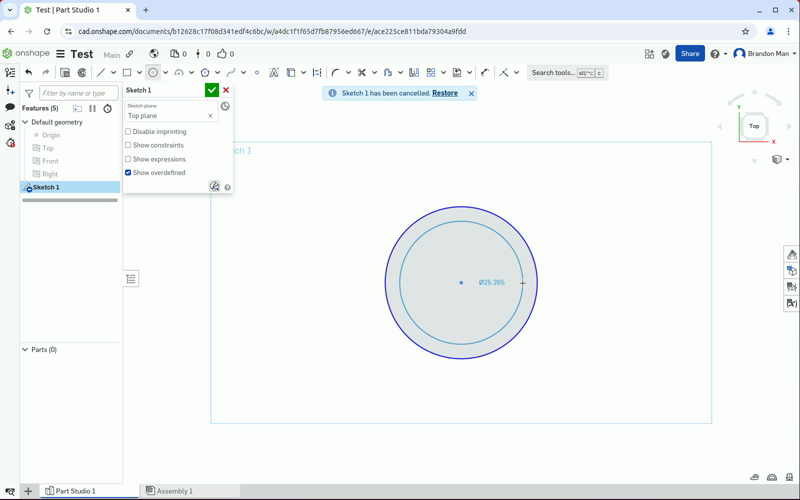
mouse_move(529, 290)
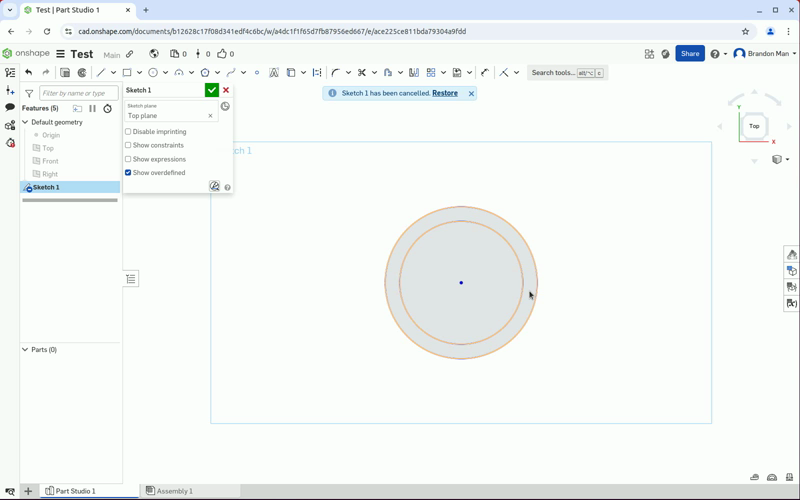
click(529, 290)
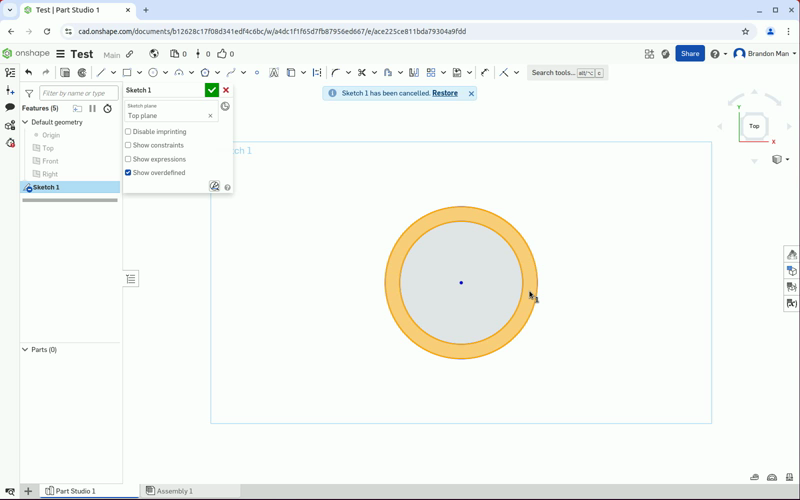
mouse_move(73, 352)
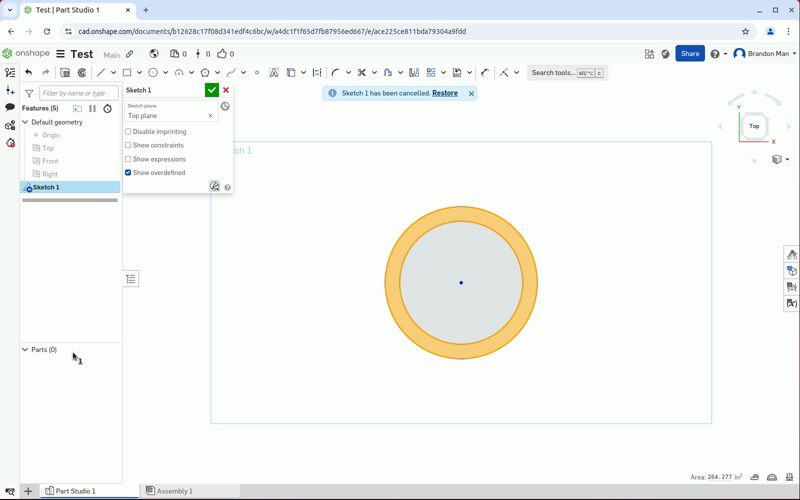
key(shift+y)
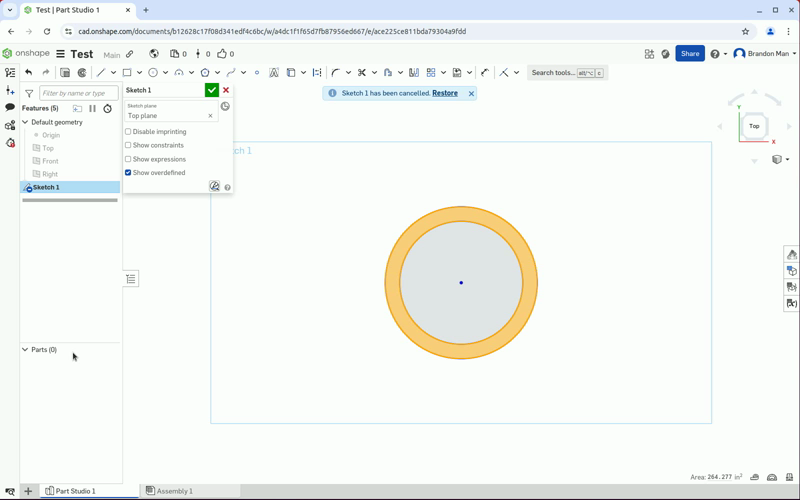
key(shift+e)
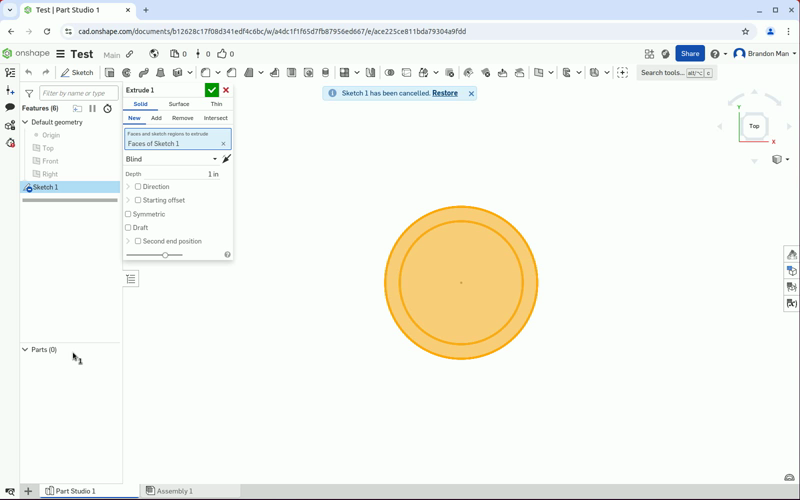
mouse_move(143, 106)
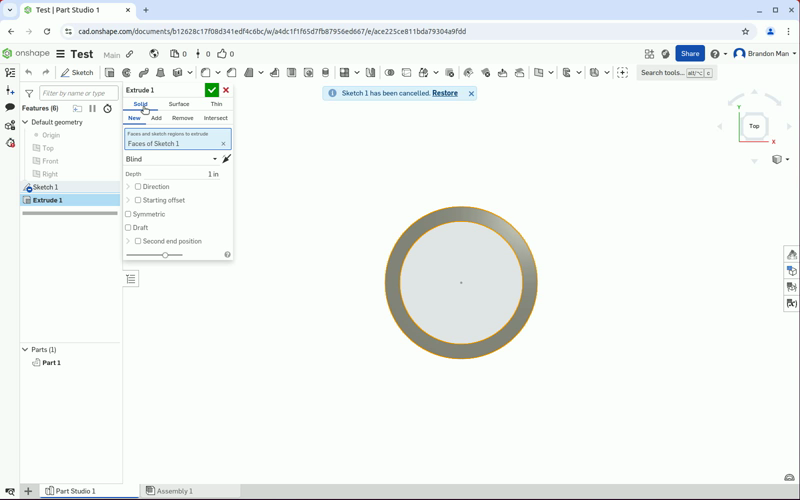
click(143, 106)
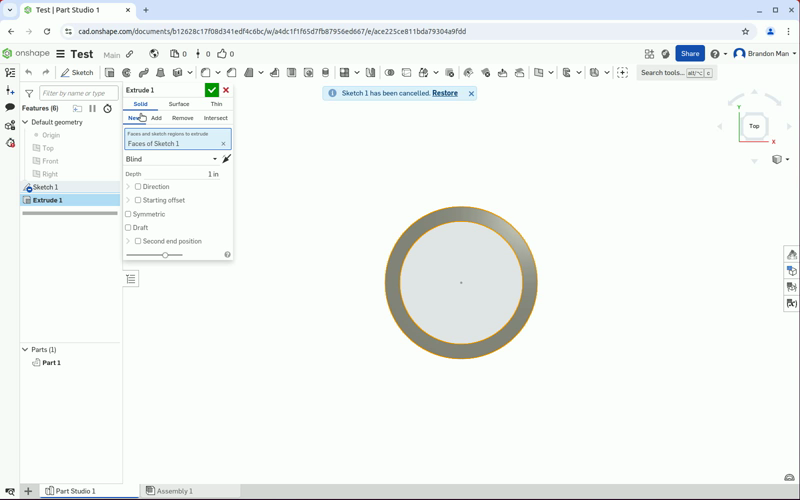
mouse_move(137, 120)
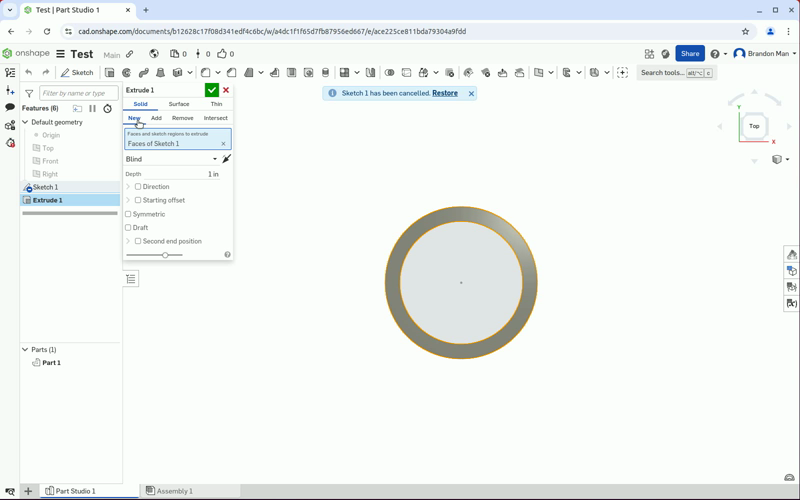
click(137, 120)
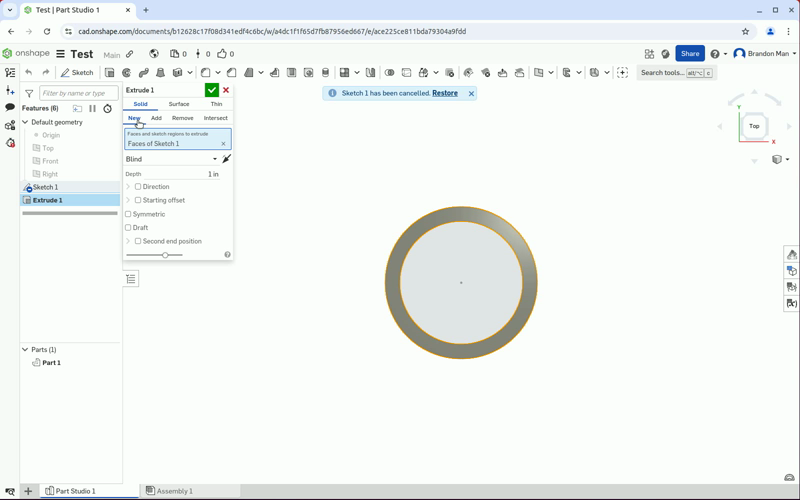
key(tab, 4)
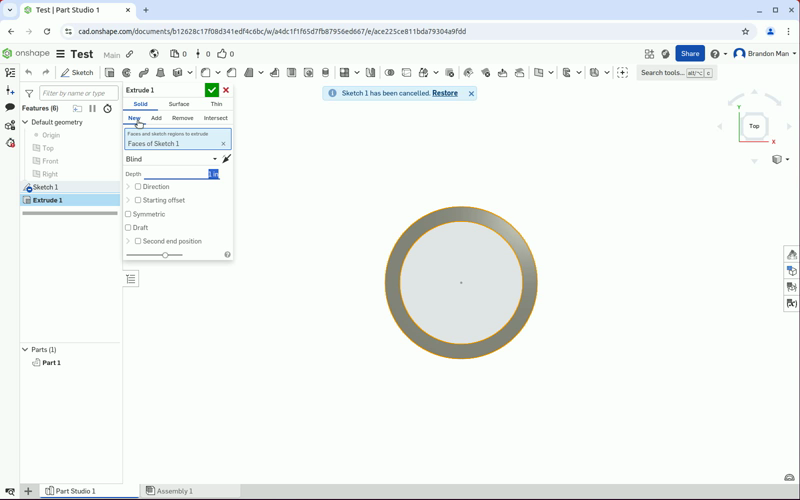
text(7.703)
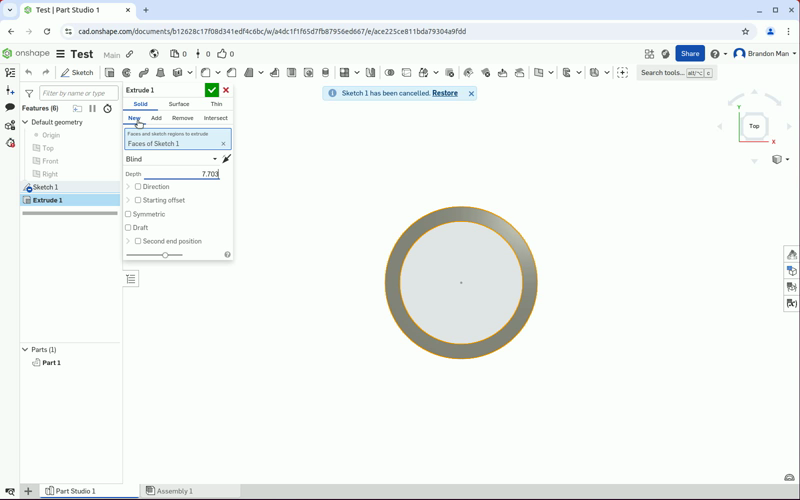
key(enter)
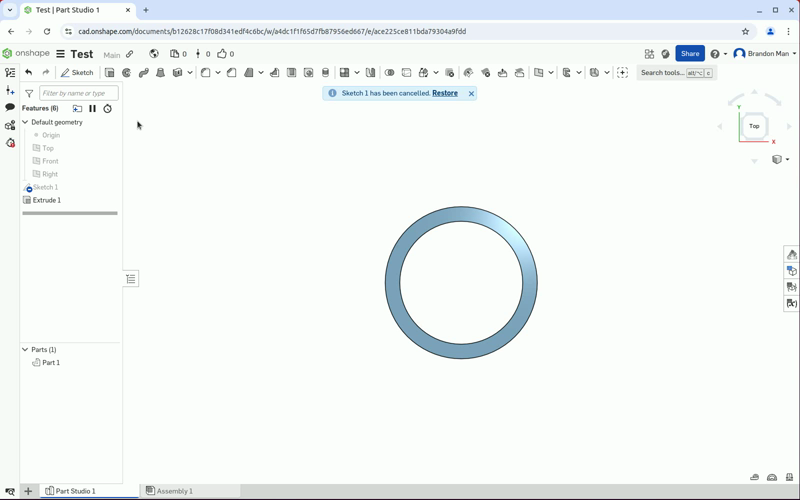
key(shift+h)
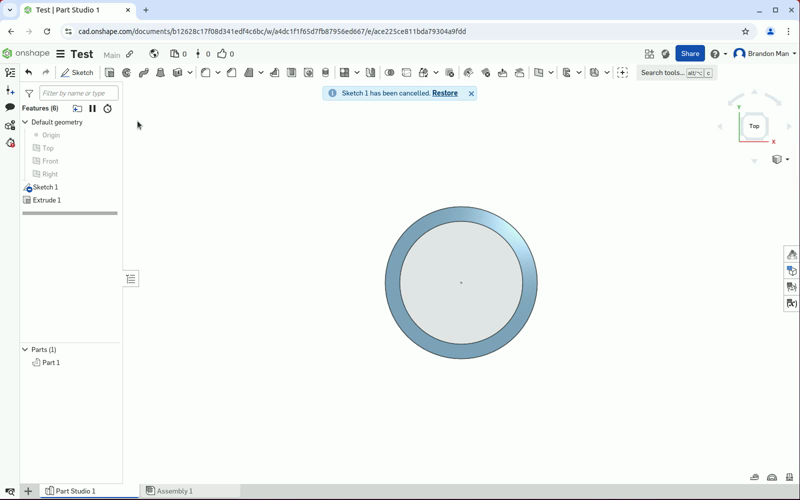
key(shift+h)
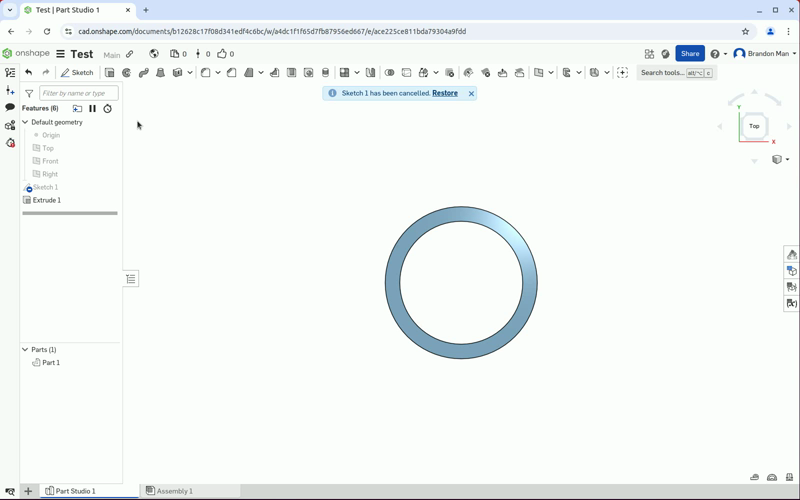
mouse_move(73, 189)
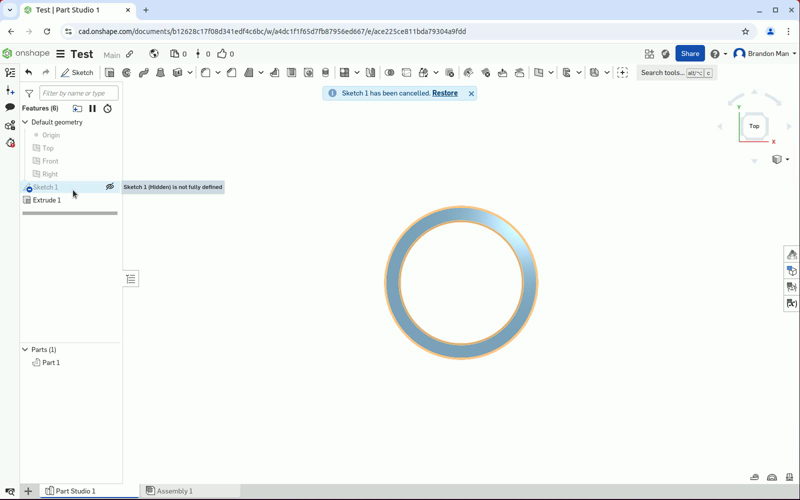
click(73, 189)
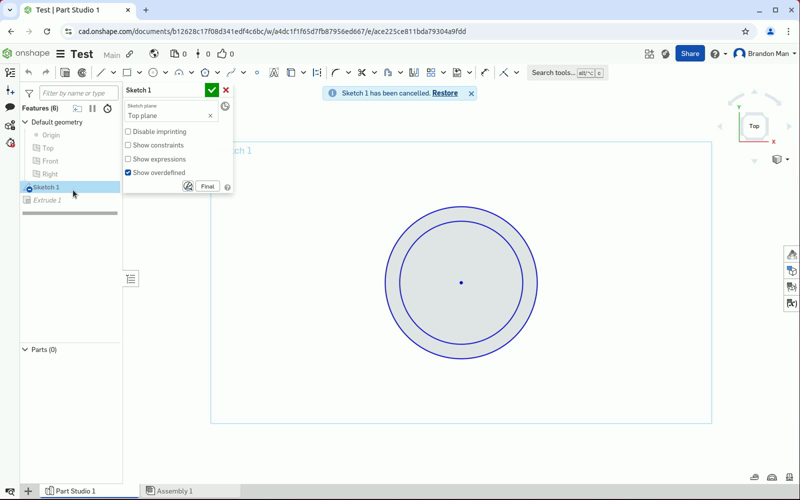
mouse_move(229, 92)
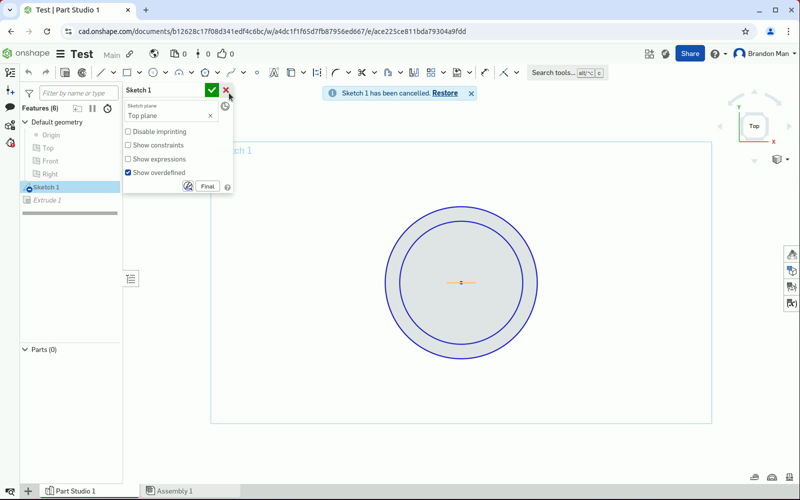
click(229, 92)
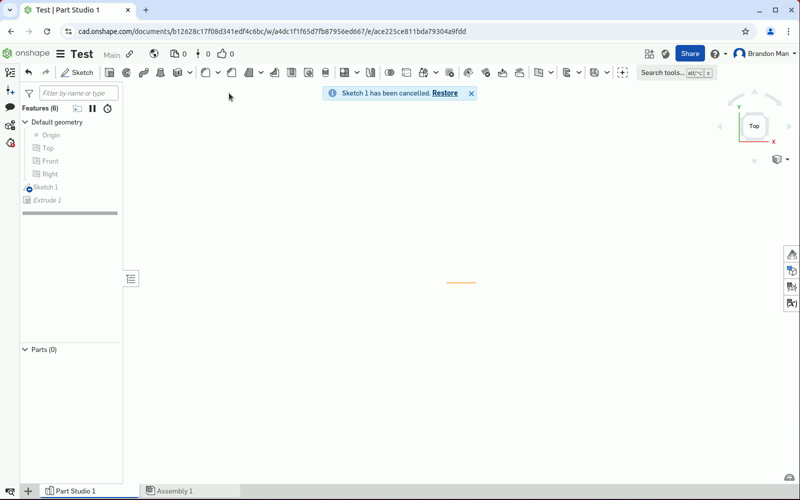
mouse_move(73, 352)
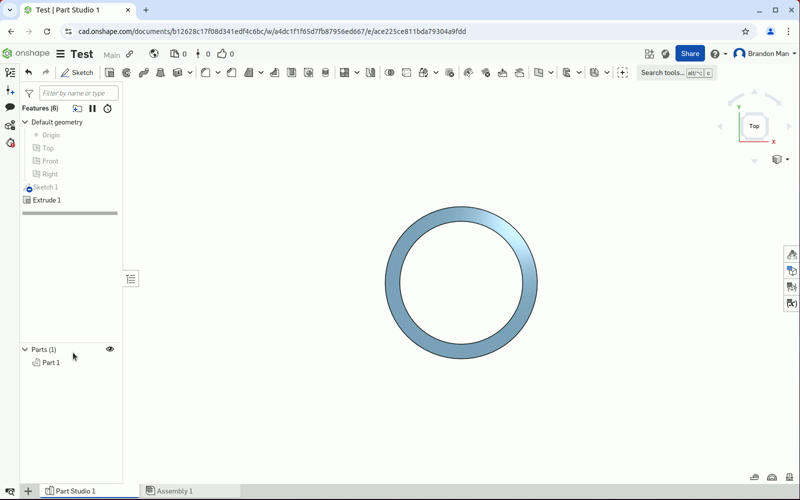
key(y)
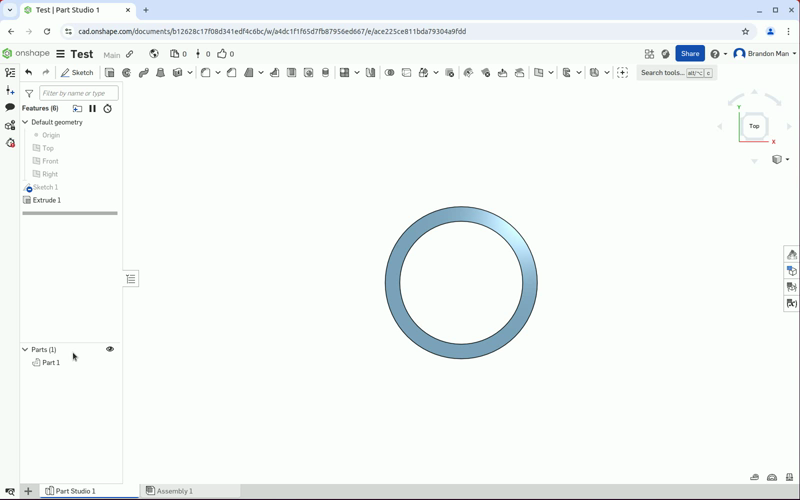
key(shift+p)
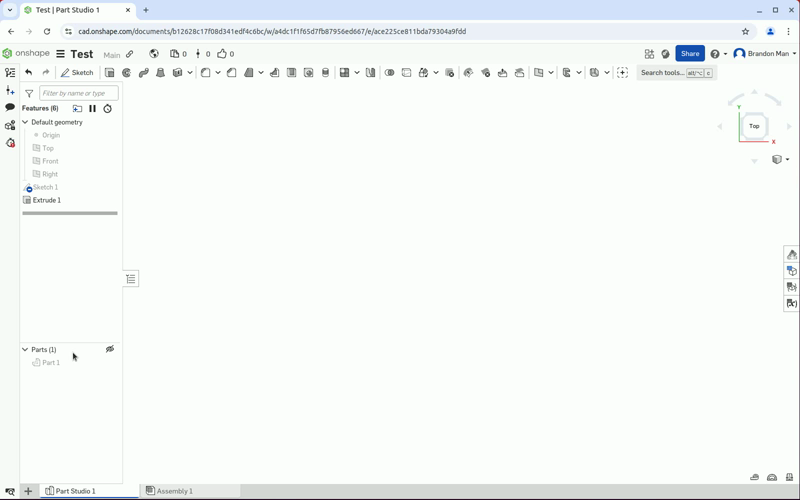
key(space)
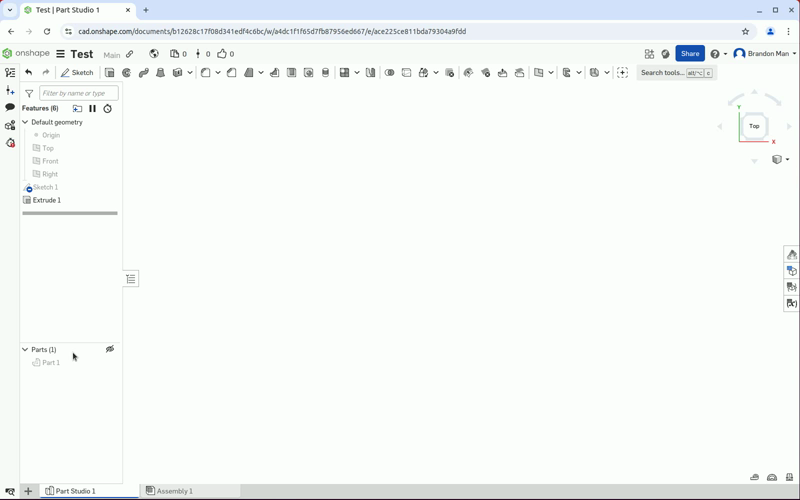
key_down(shift)
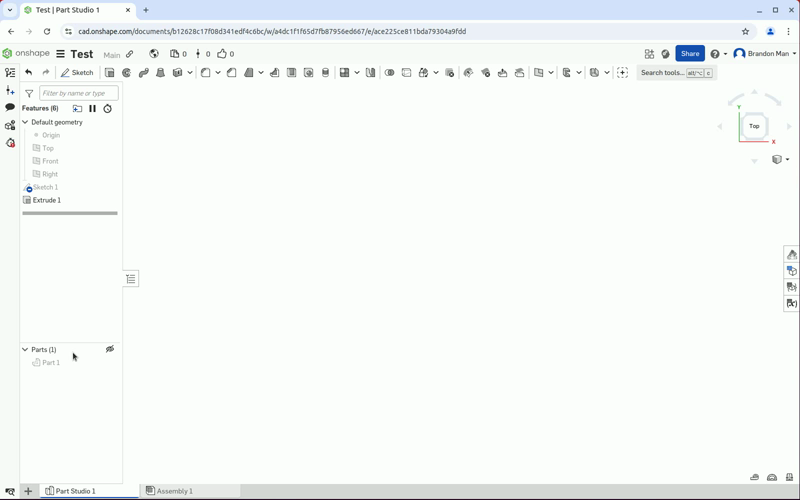
key(up)
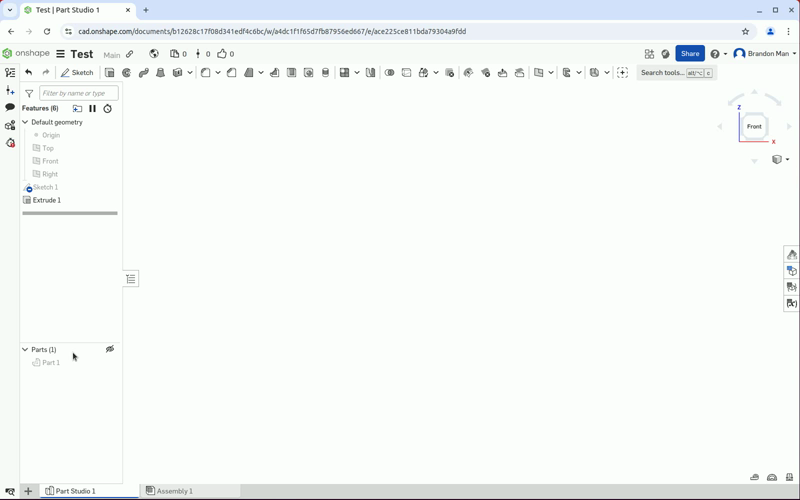
key_up(shift)
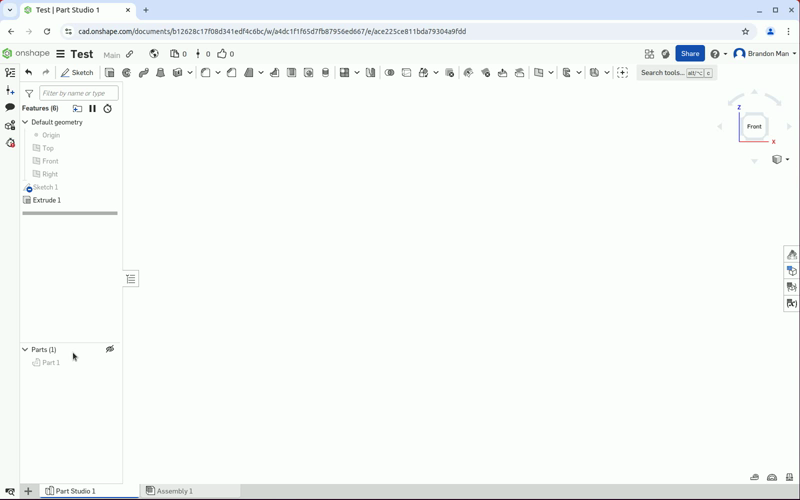
key(space)
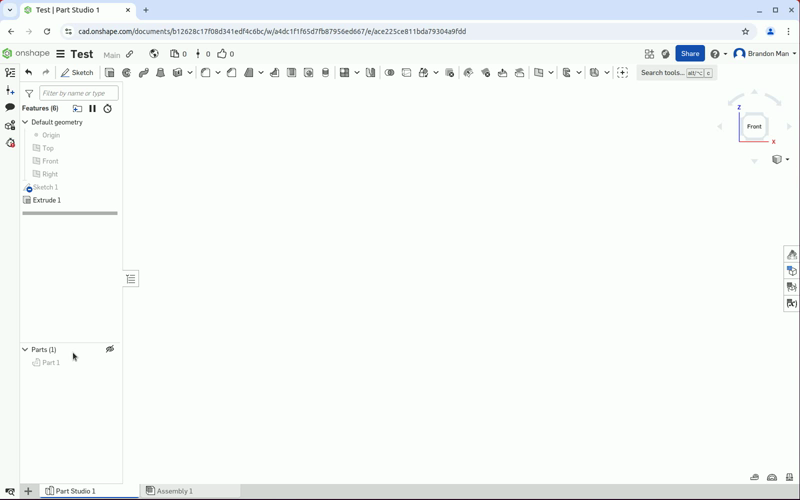
key_down(shift)
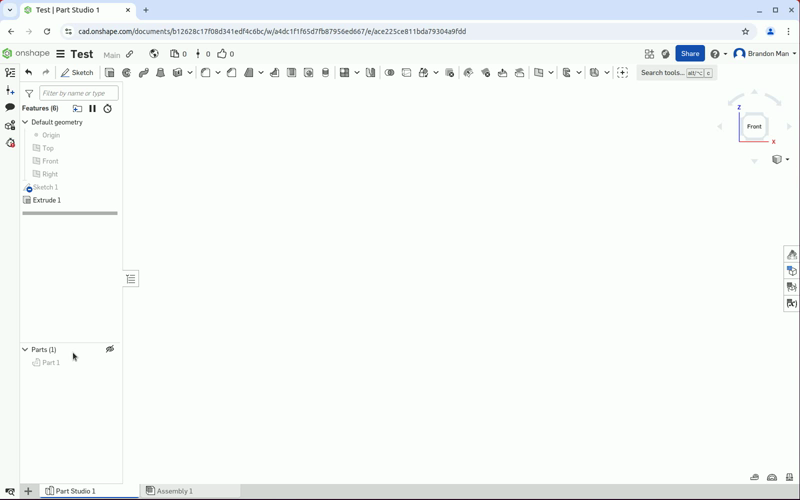
key(left)
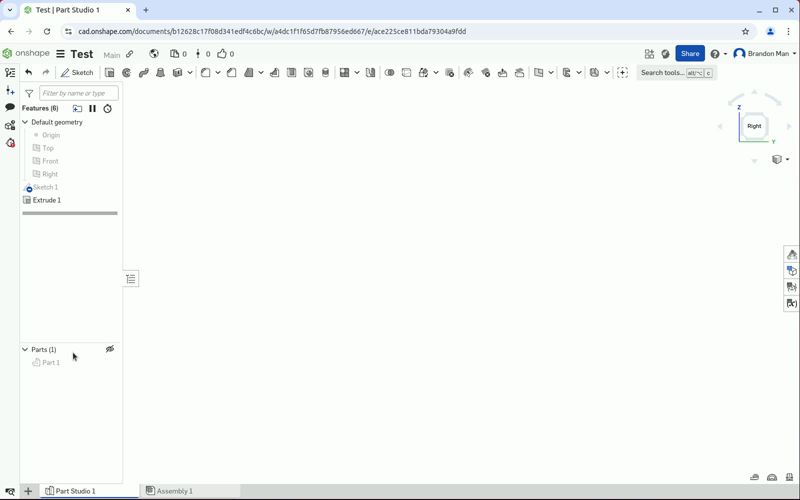
key_up(shift)
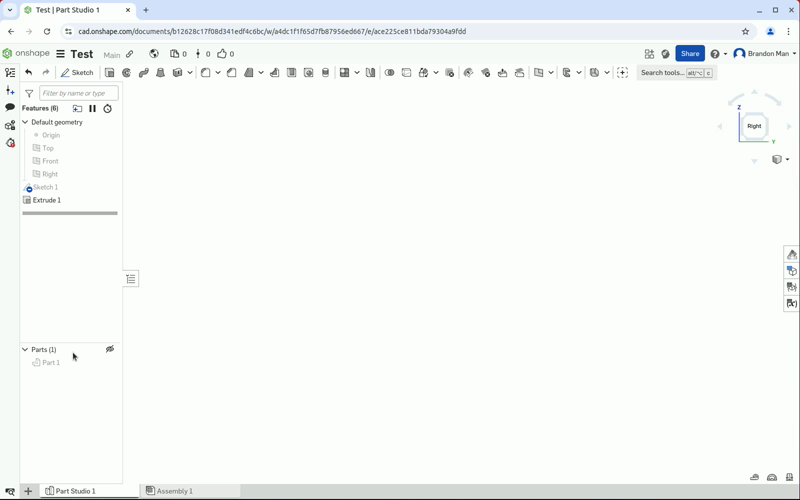
mouse_move(73, 352)
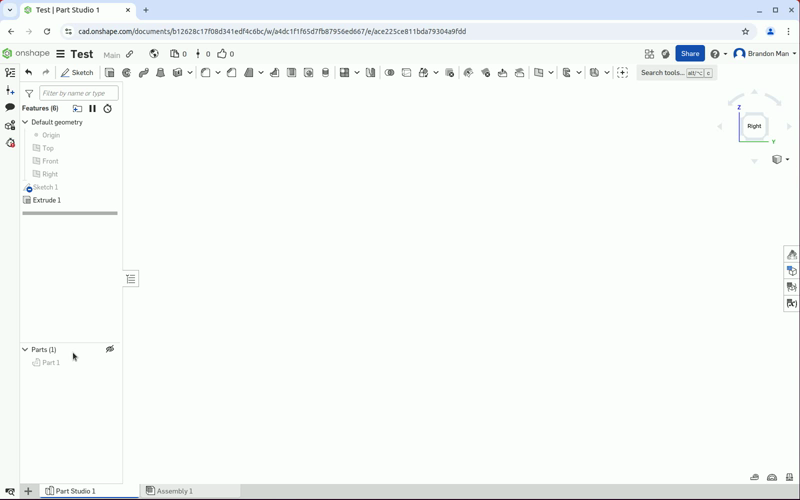
key(shift+y)
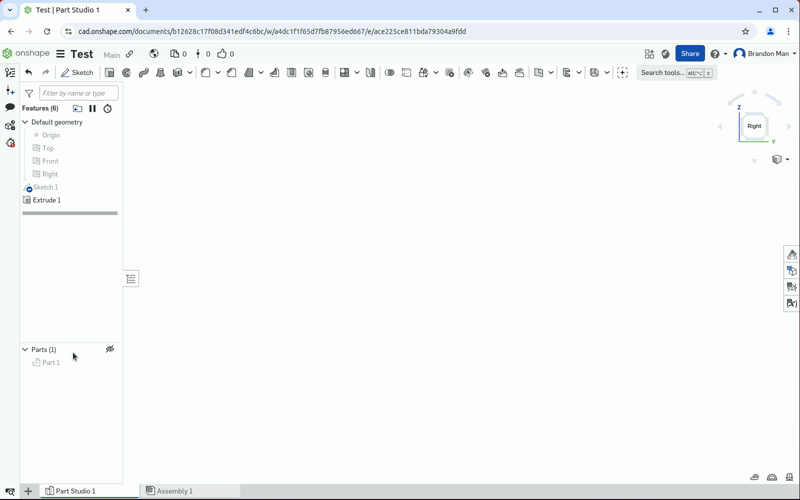
key(shift+s)
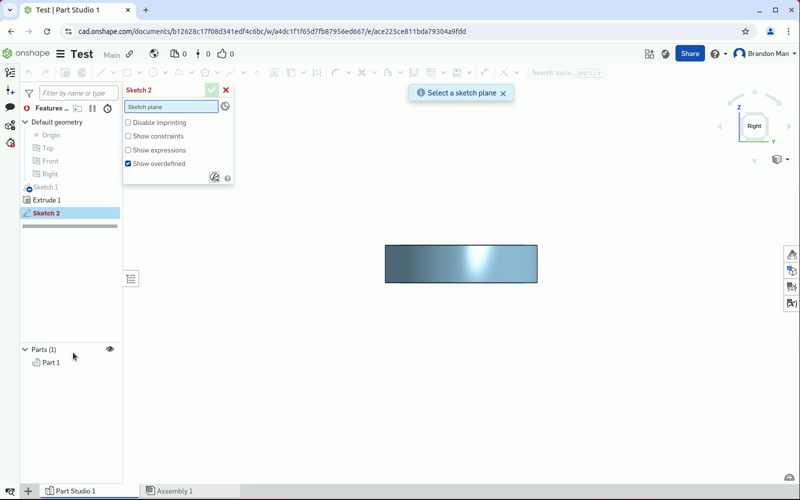
mouse_move(73, 176)
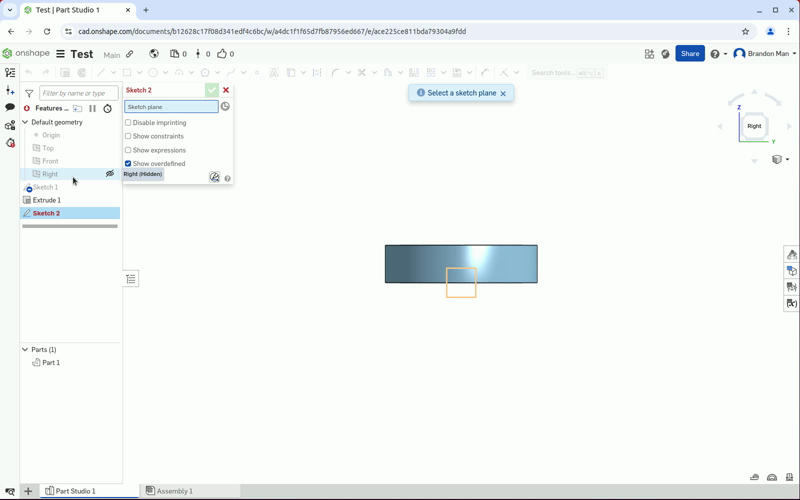
click(73, 176)
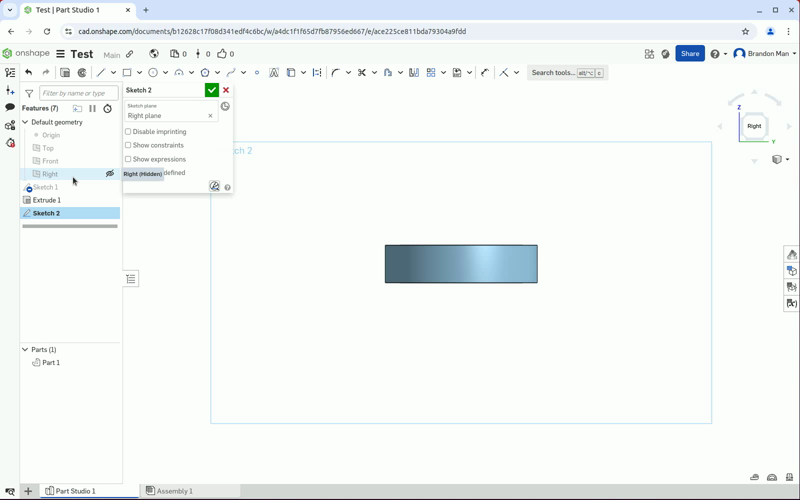
mouse_move(73, 352)
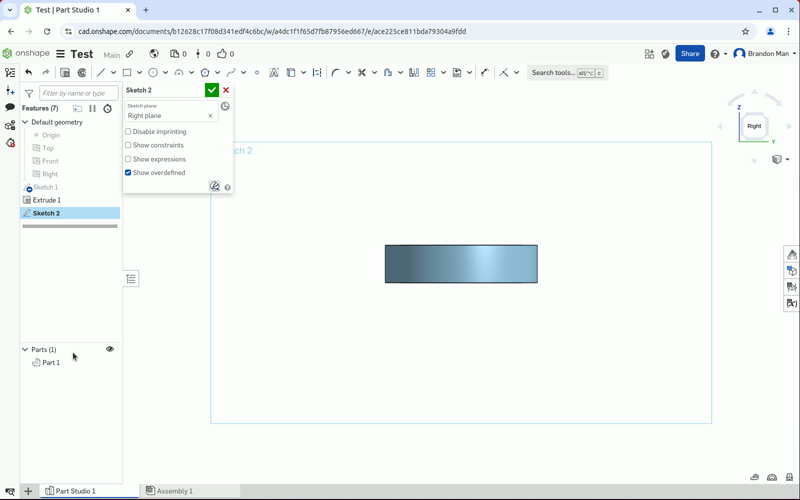
key(y)
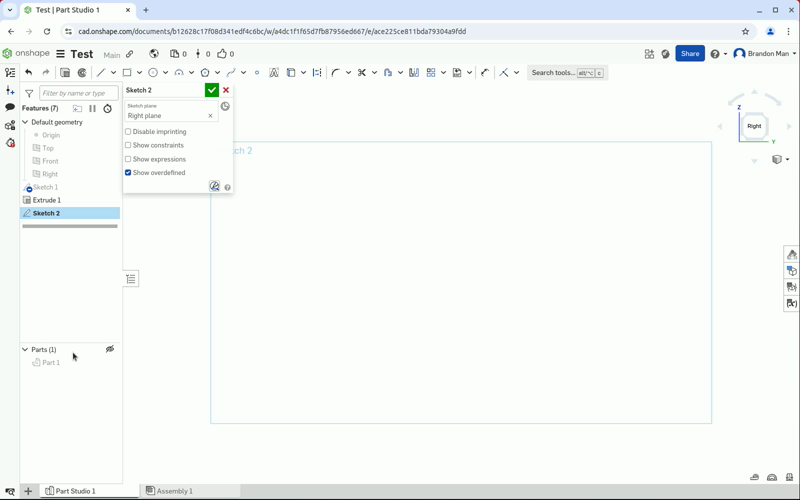
key(l)
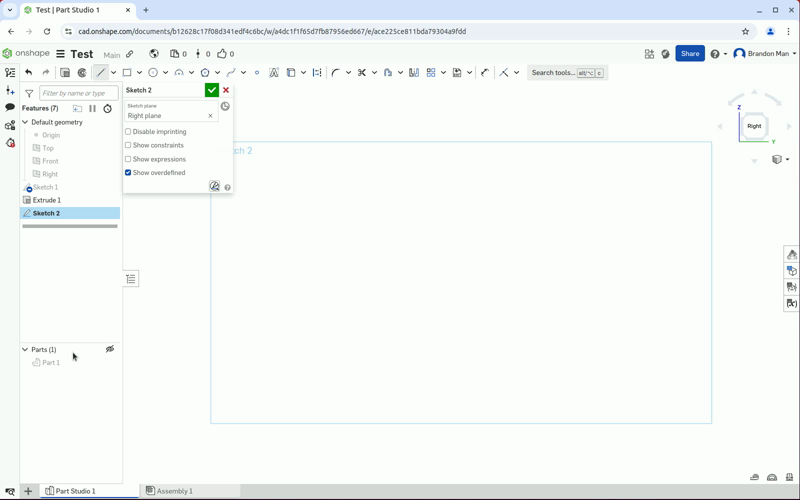
key_down(shift)
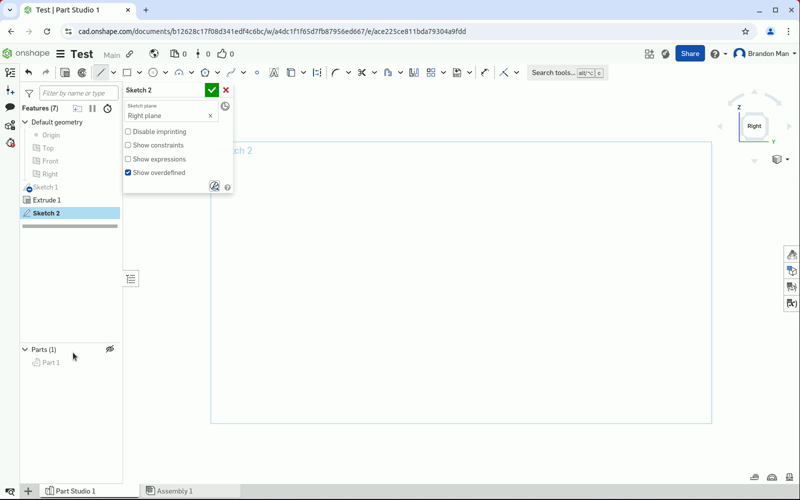
mouse_move(392, 282)
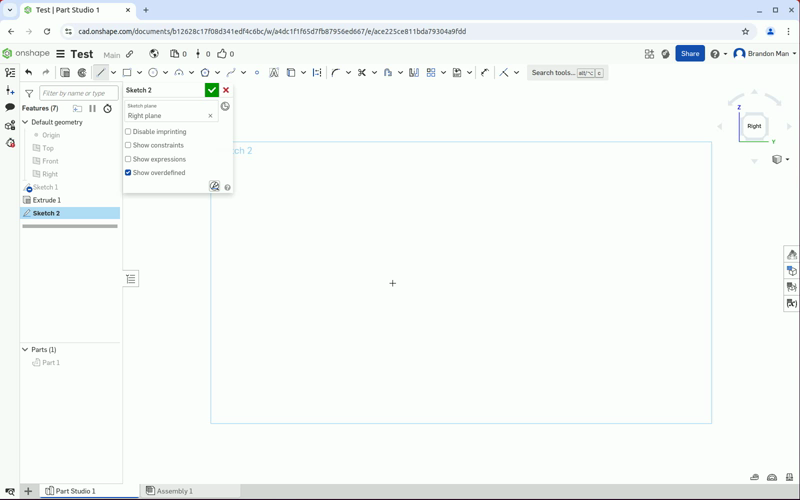
click(392, 282)
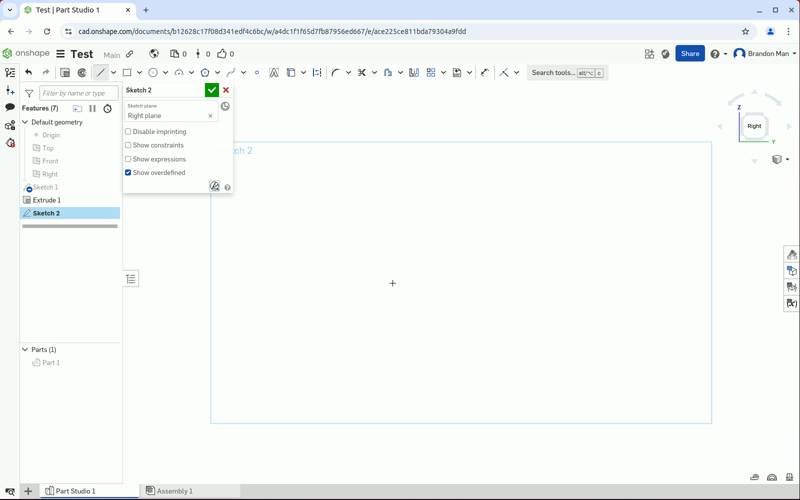
key_up(shift)
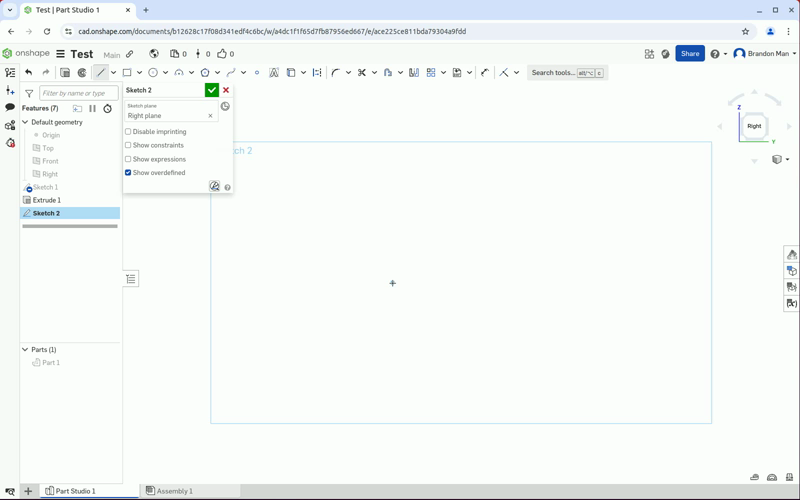
key_down(shift)
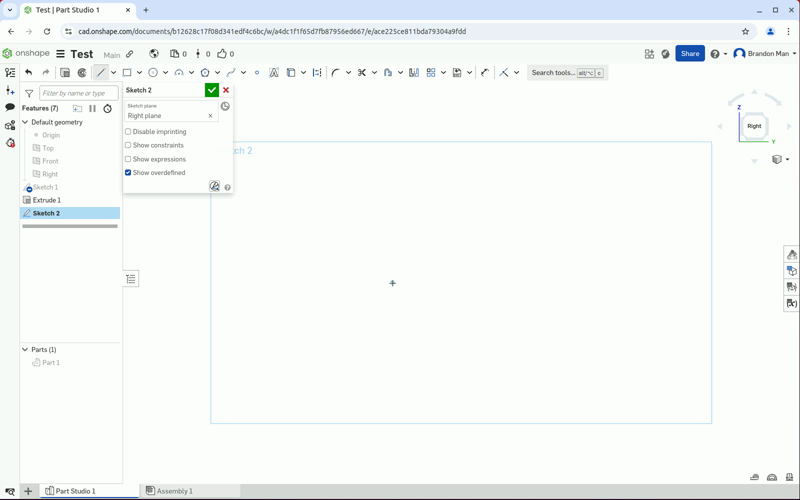
mouse_move(422, 282)
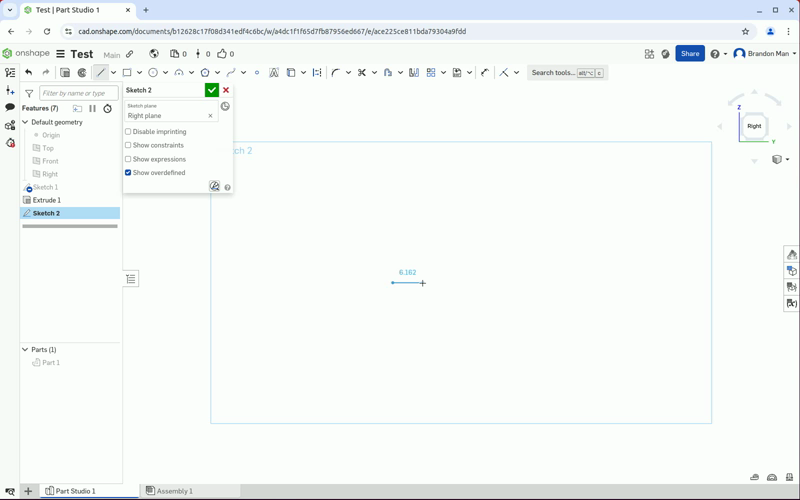
mouse_move(392, 244)
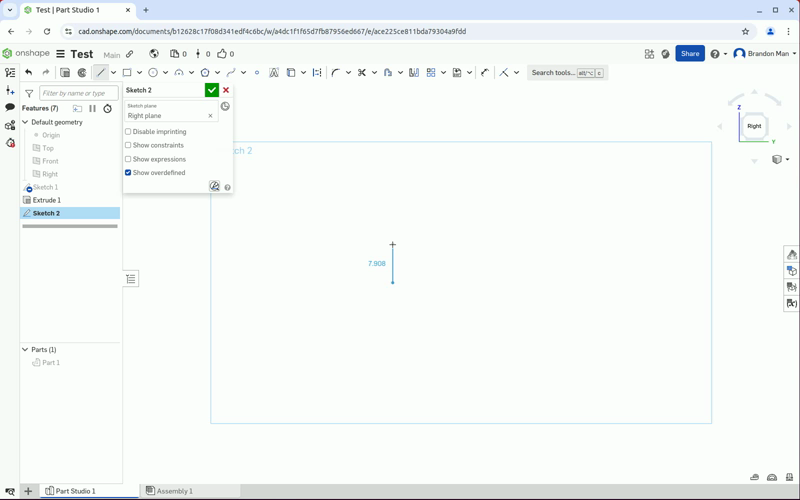
click(392, 244)
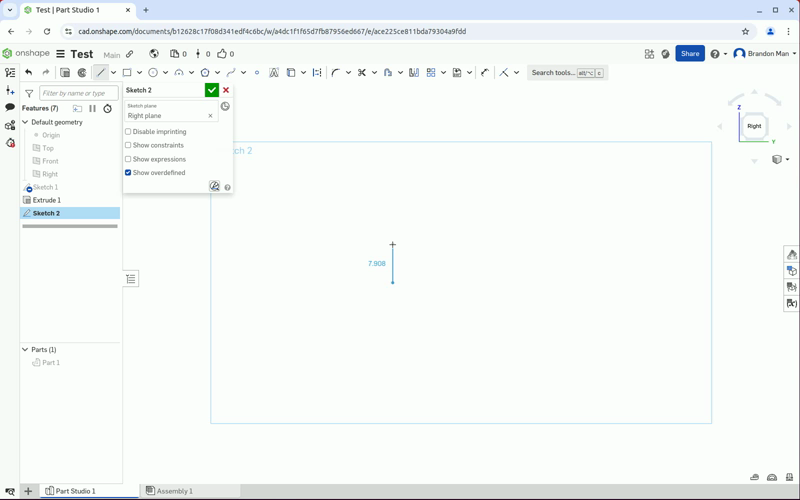
key_up(shift)
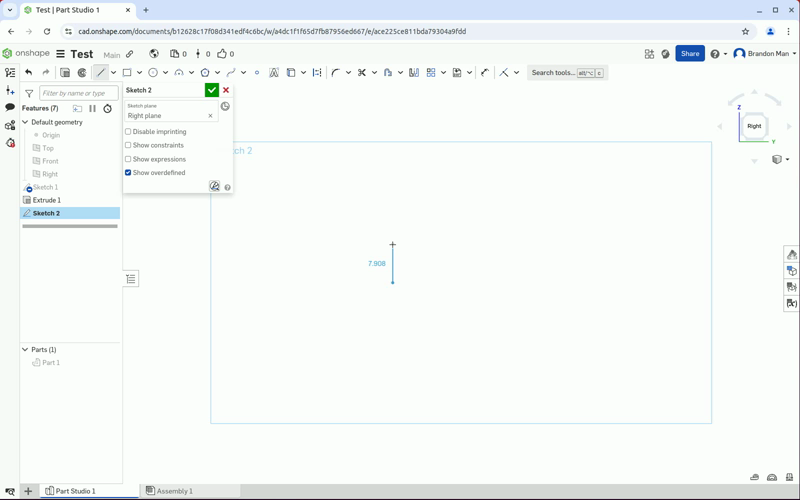
key(esc)
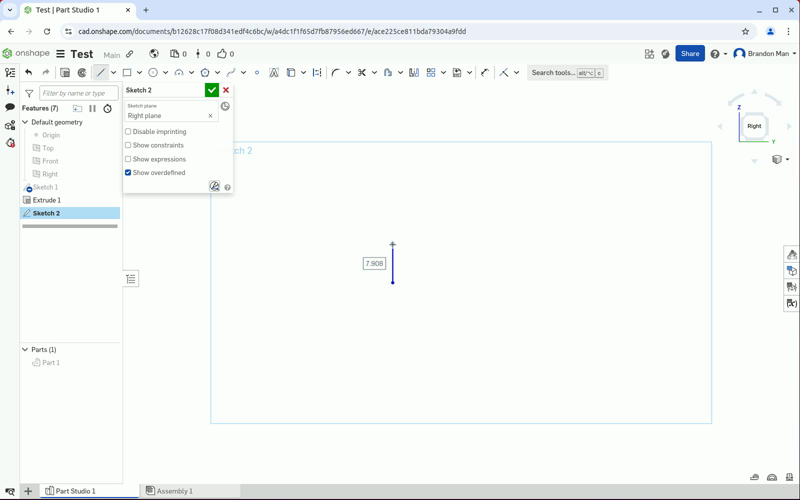
key(a)
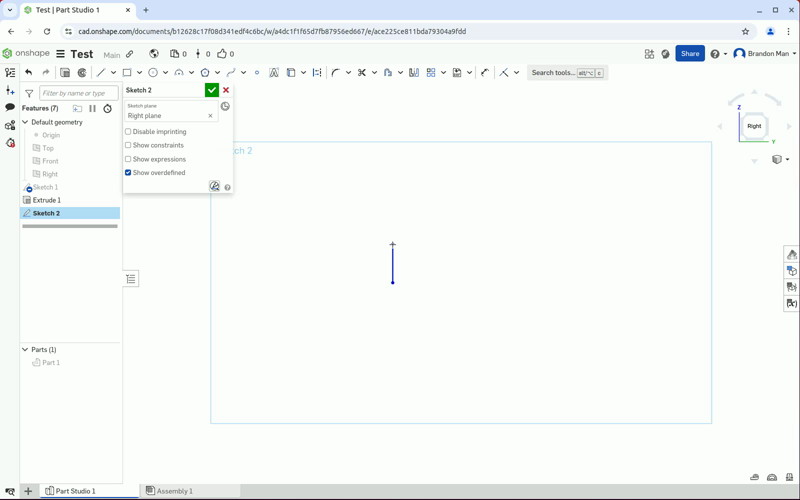
mouse_move(392, 244)
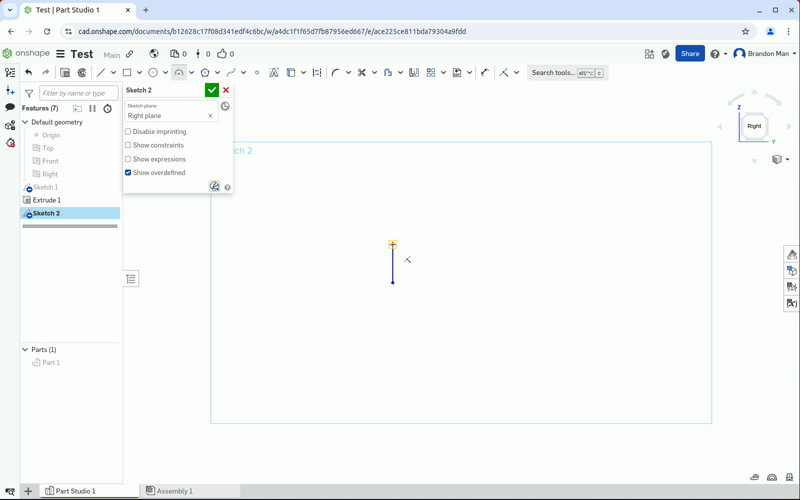
click(392, 244)
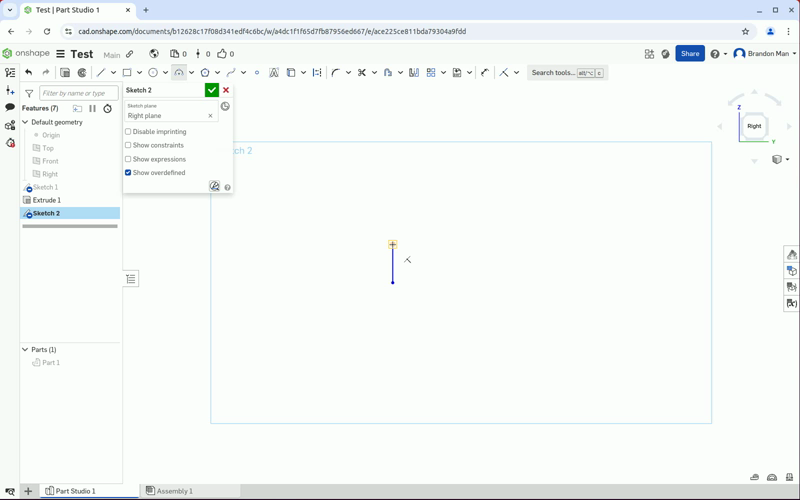
mouse_move(392, 282)
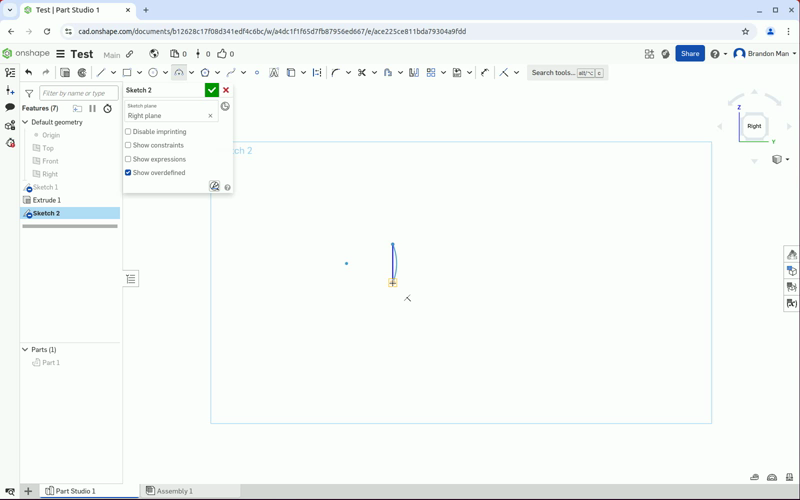
click(392, 282)
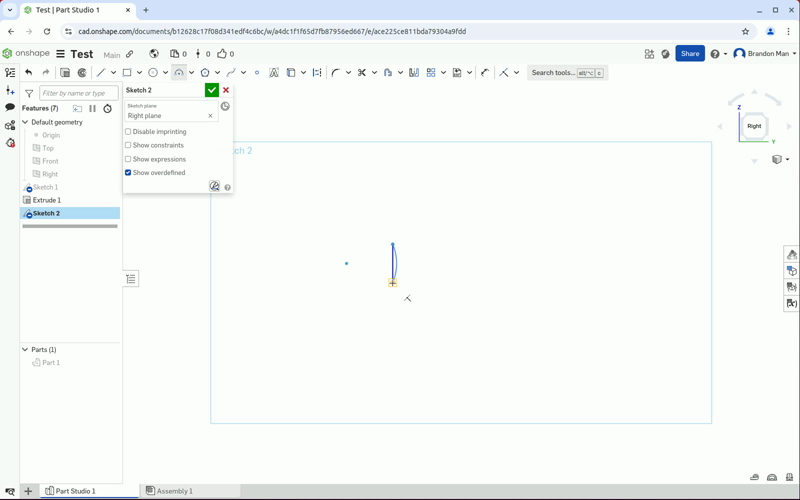
key_down(shift)
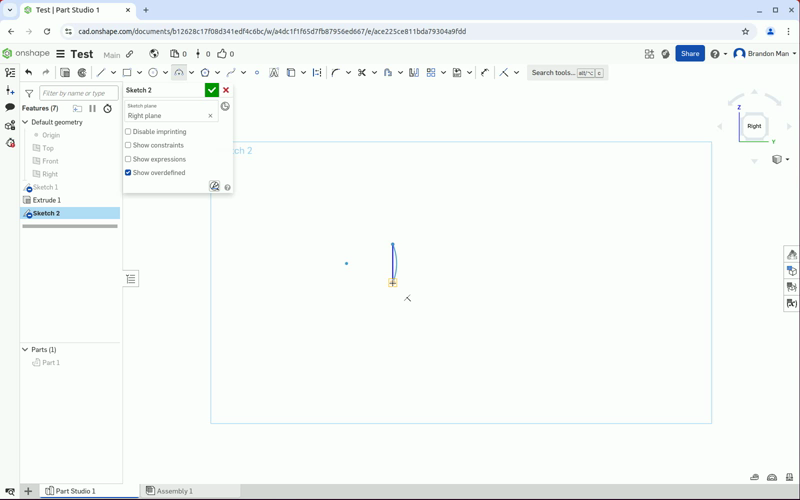
mouse_move(346, 263)
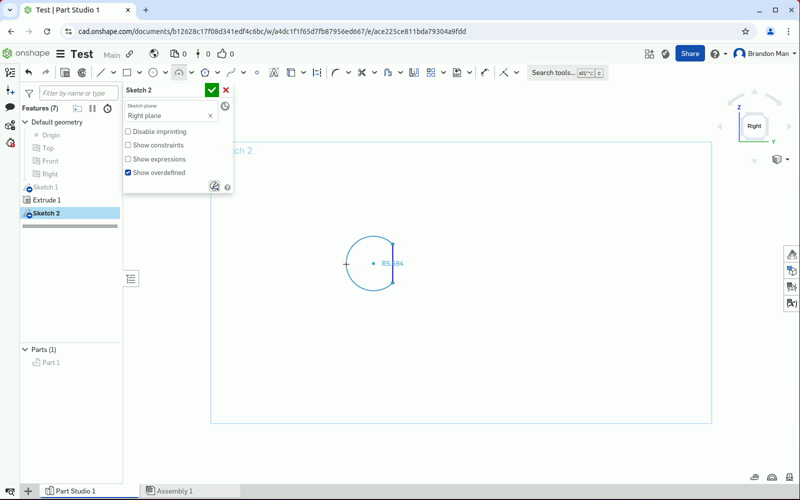
click(346, 263)
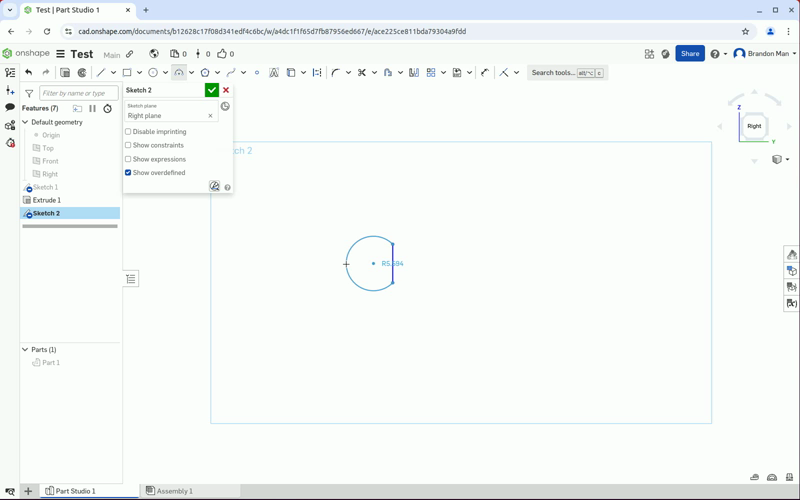
key_up(shift)
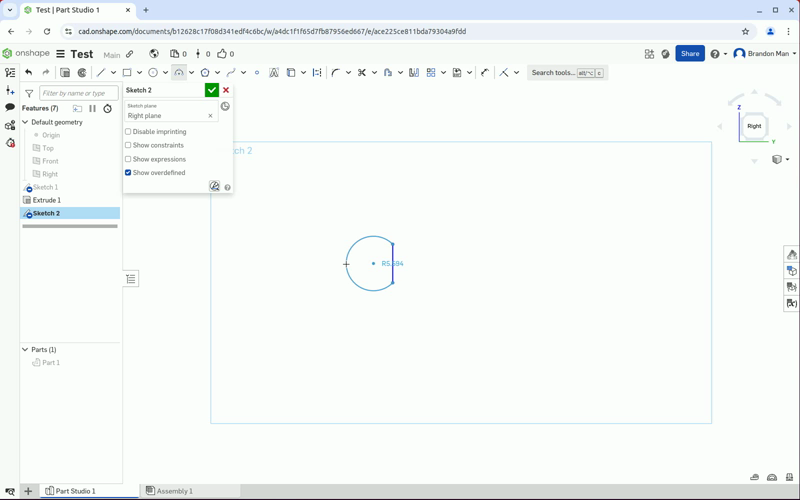
key(esc)
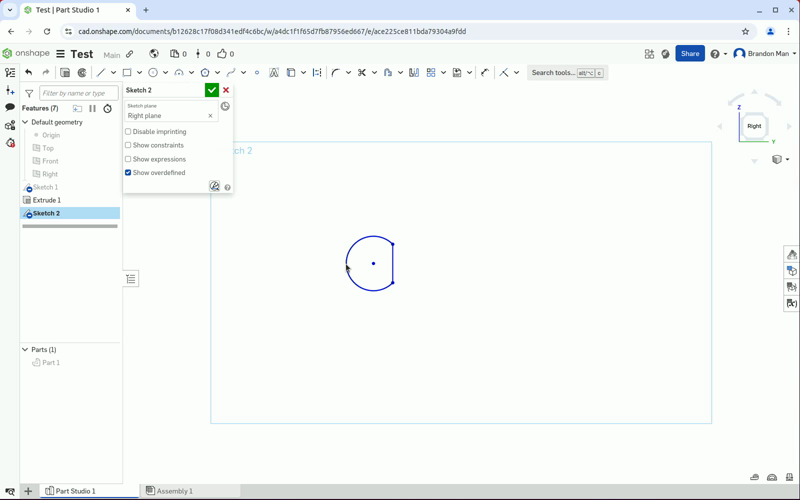
key(c)
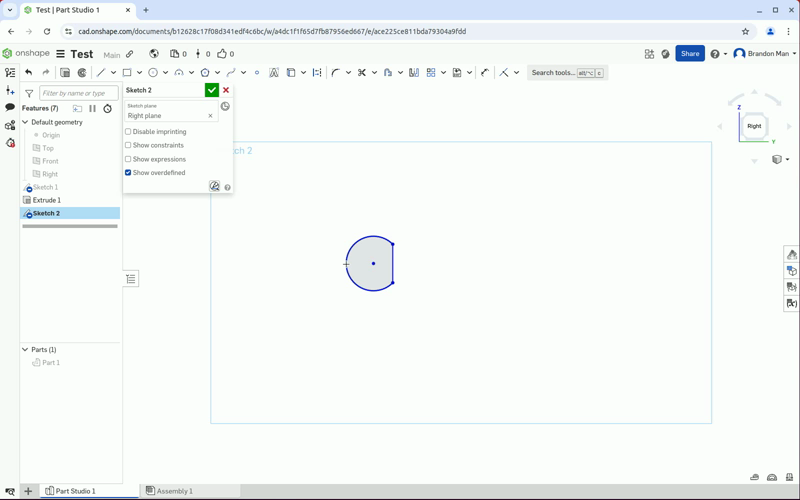
key_down(shift)
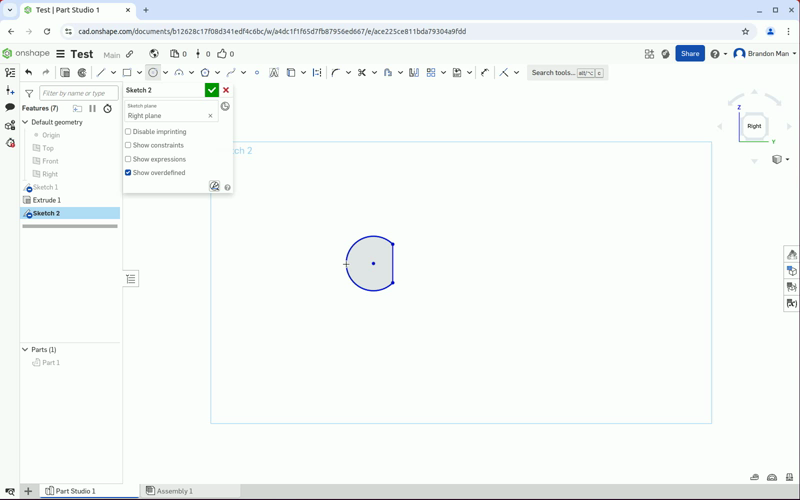
mouse_move(365, 264)
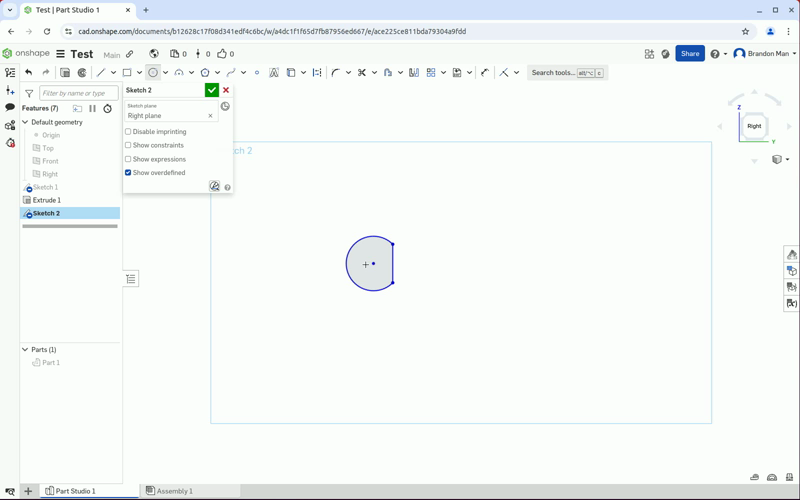
click(365, 264)
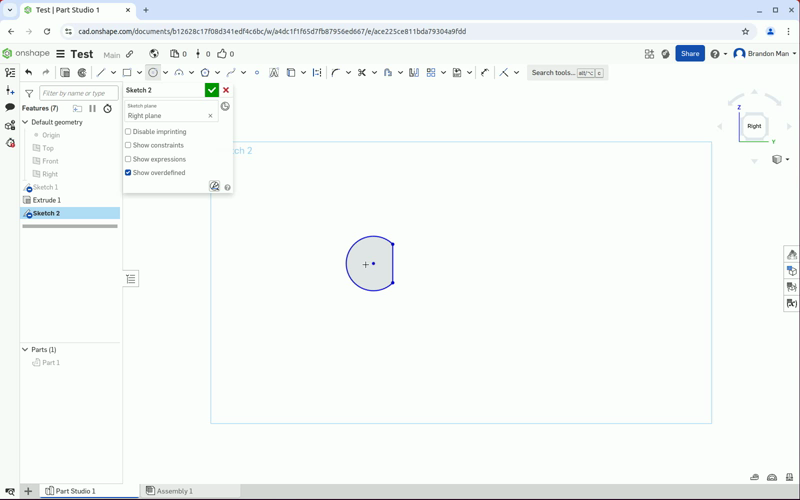
key_up(shift)
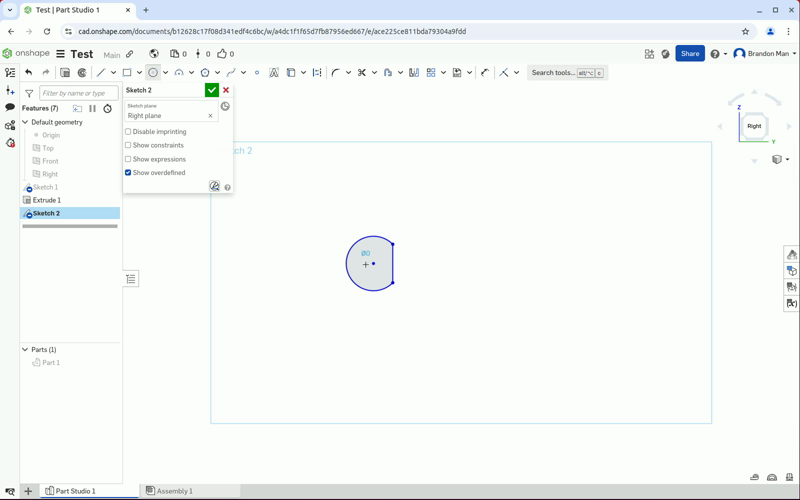
mouse_move(377, 264)
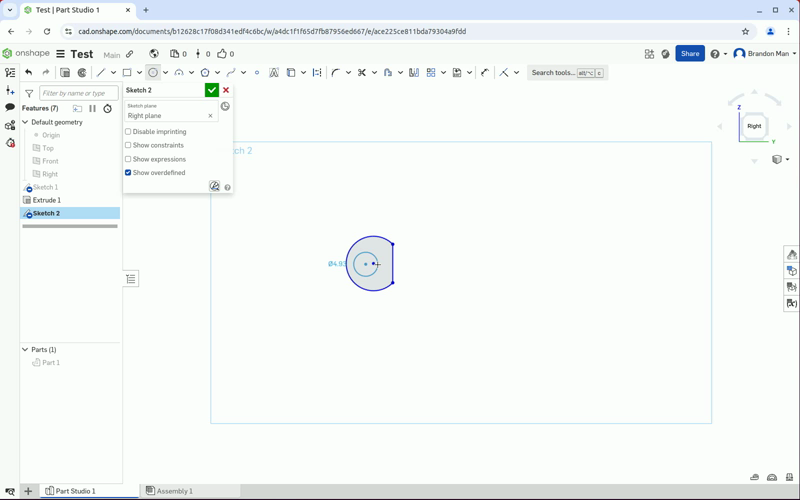
scroll(6)
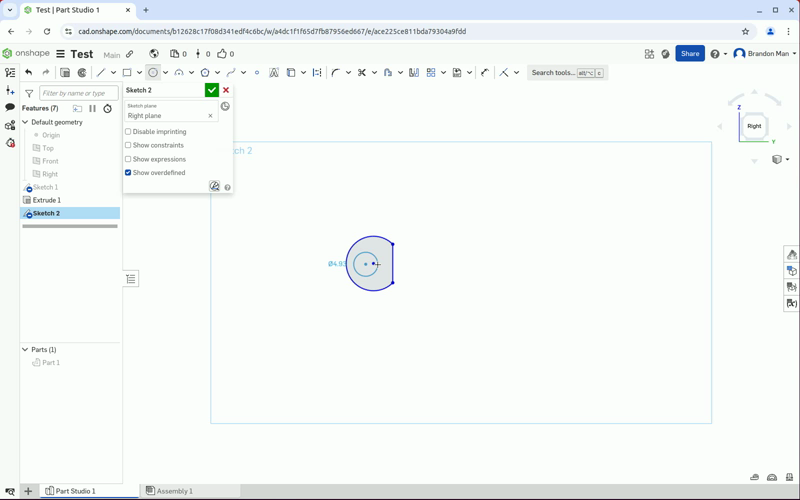
scroll(6)
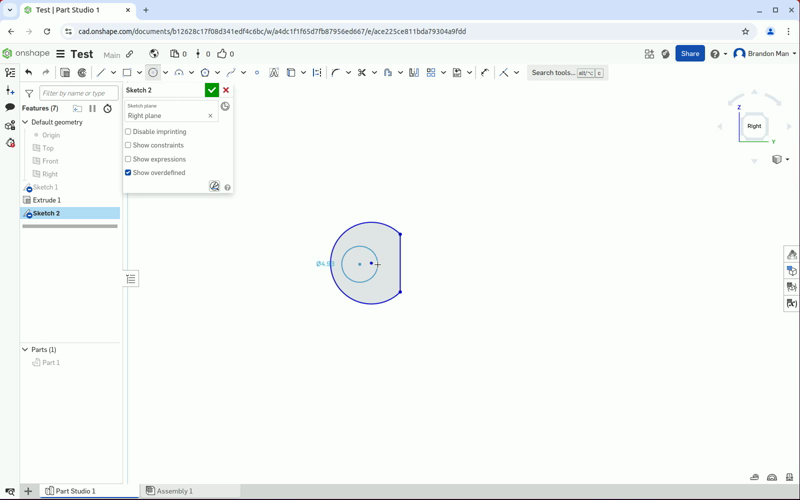
scroll(6)
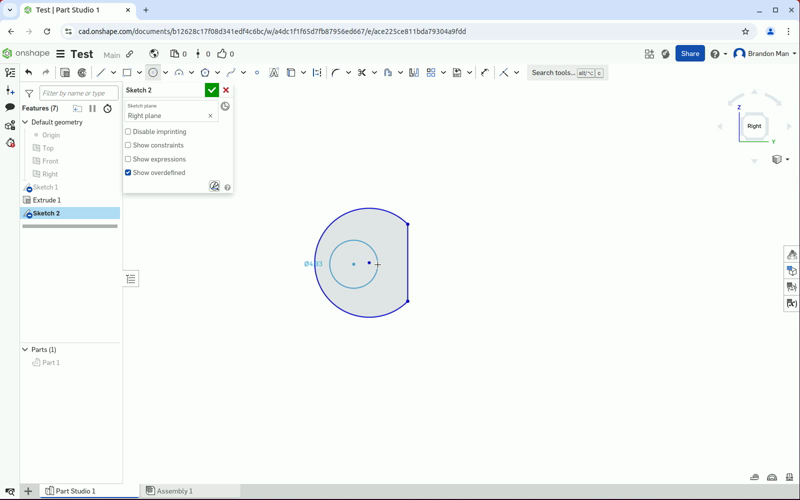
scroll(6)
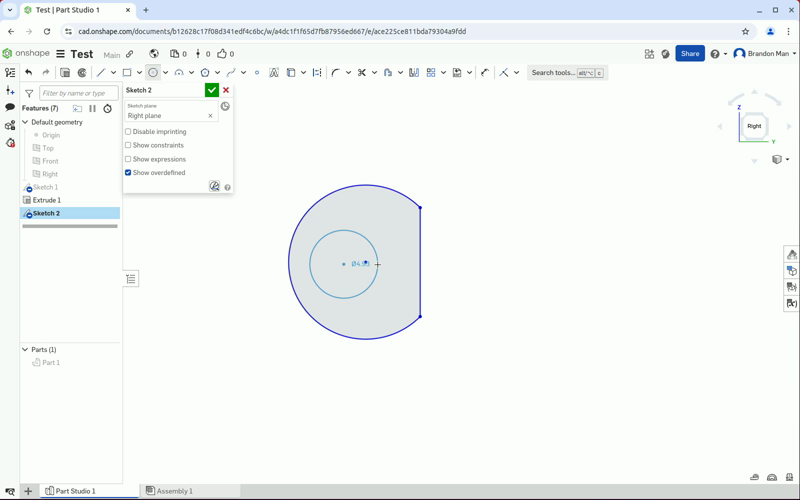
scroll(6)
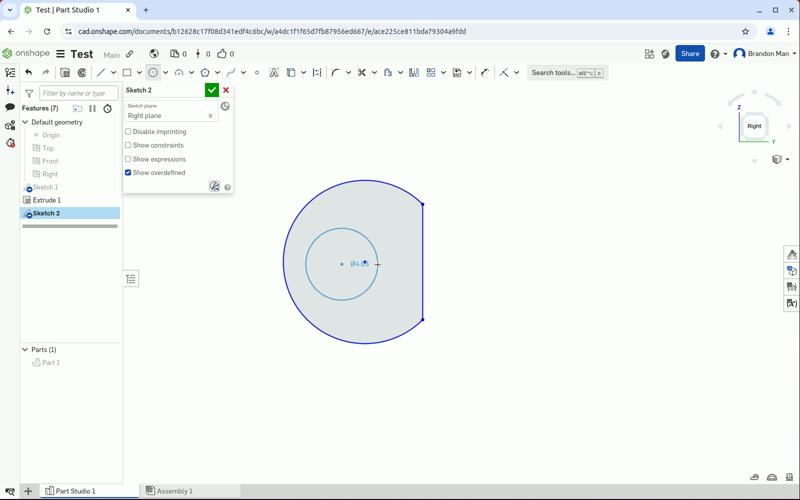
scroll(6)
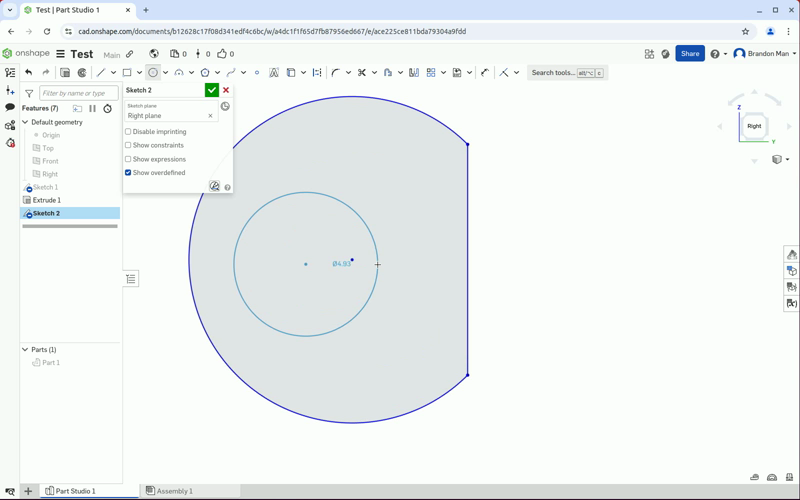
scroll(6)
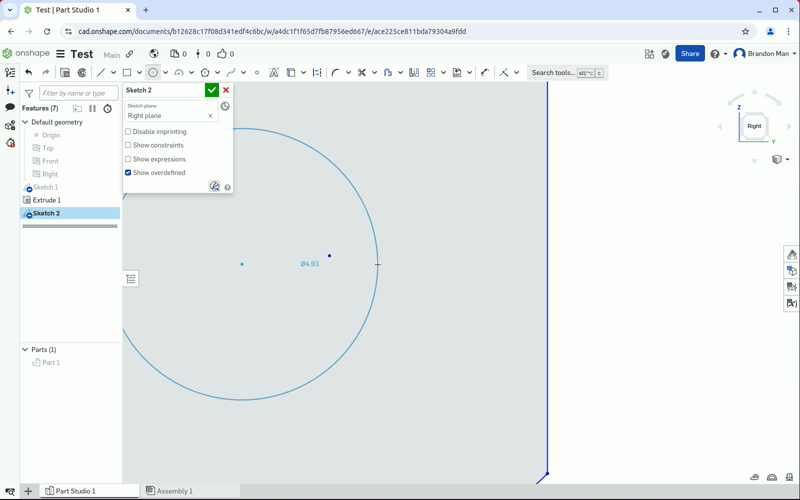
click(377, 264)
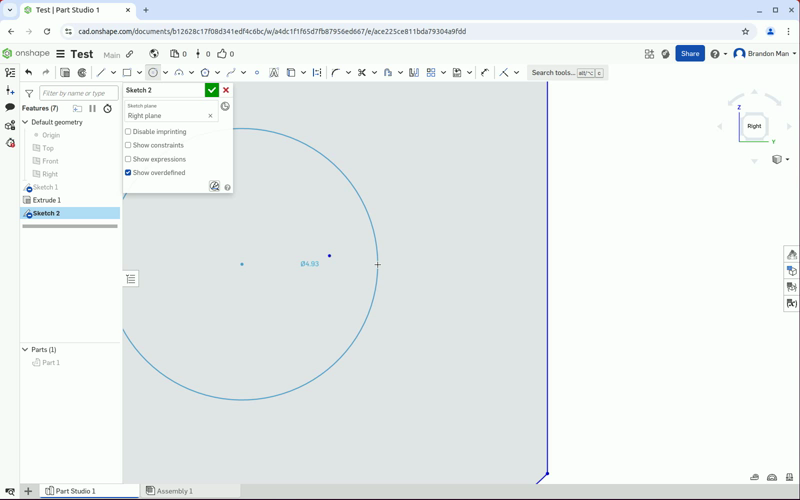
scroll(-6)
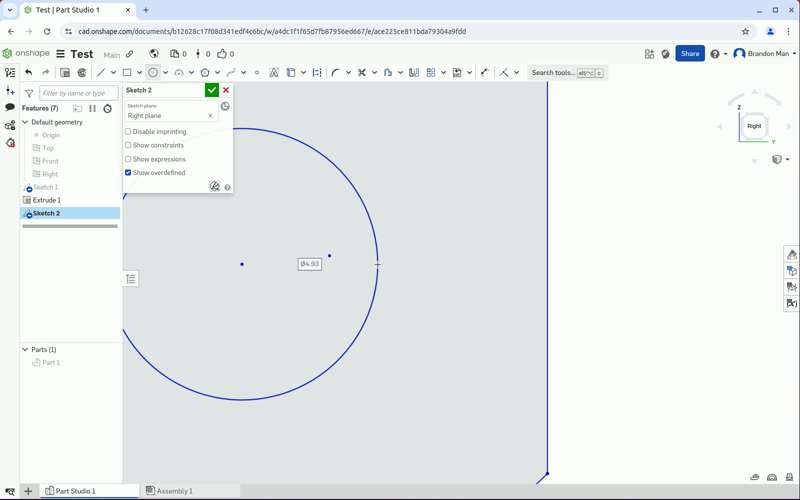
scroll(-6)
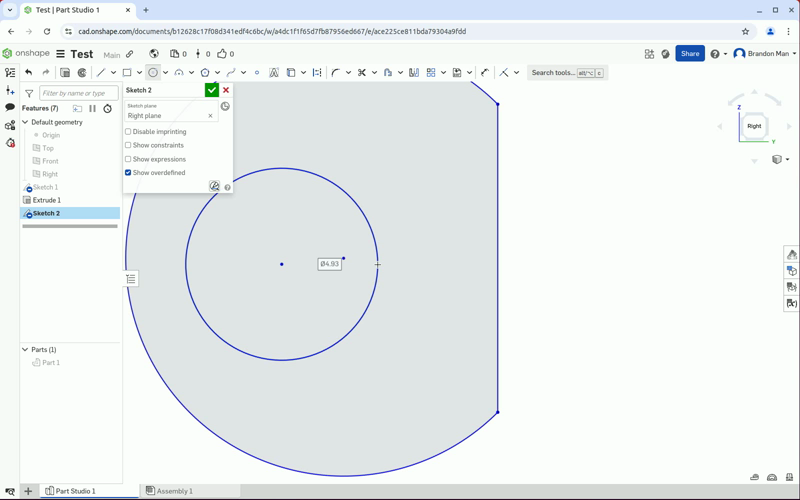
scroll(-6)
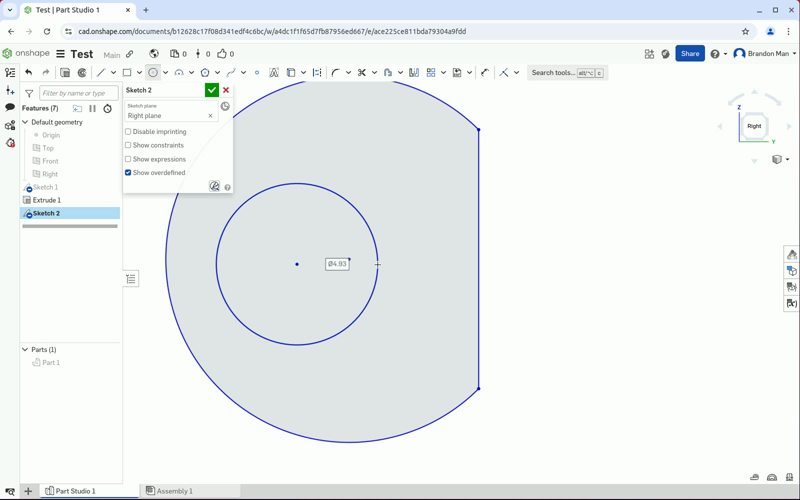
scroll(-6)
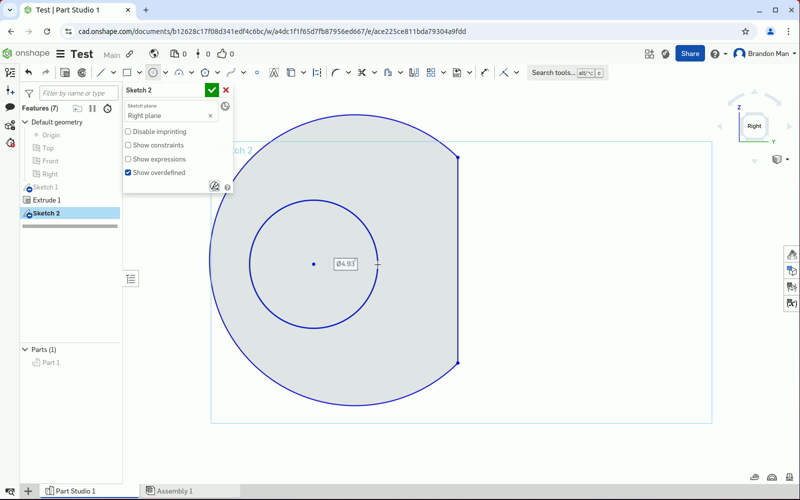
scroll(-6)
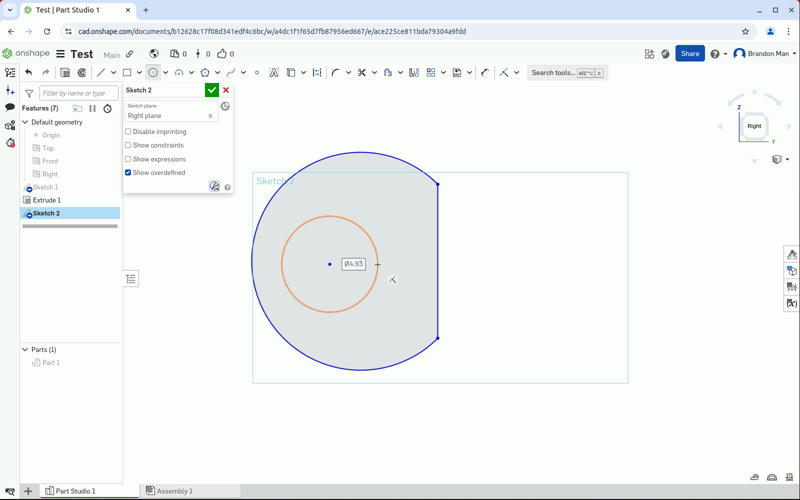
scroll(-6)
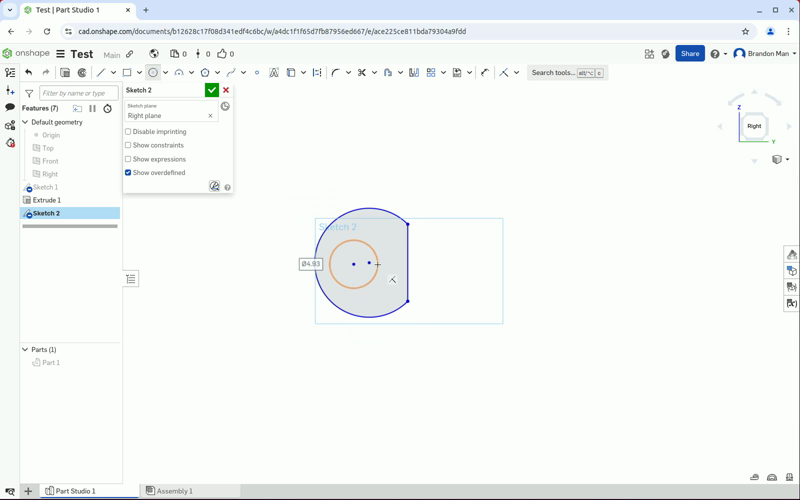
scroll(-6)
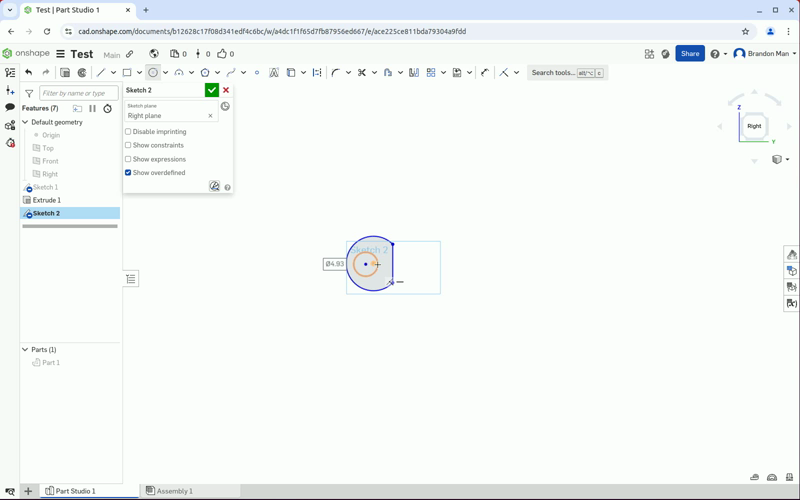
key(esc)
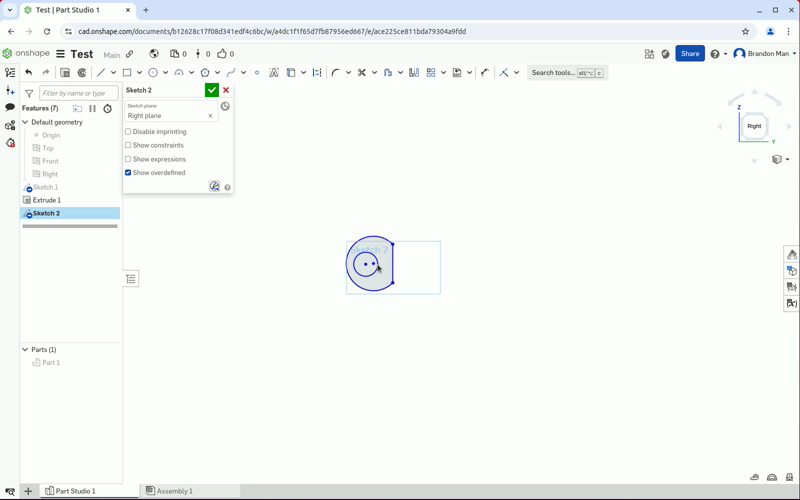
mouse_move(376, 241)
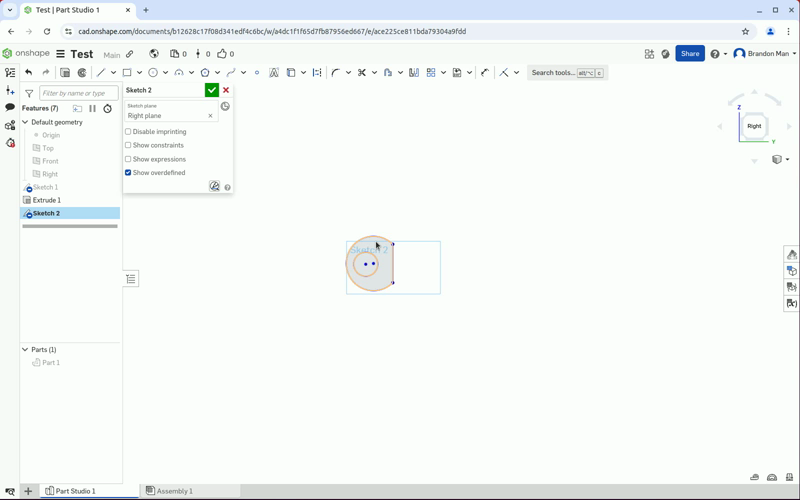
scroll(6)
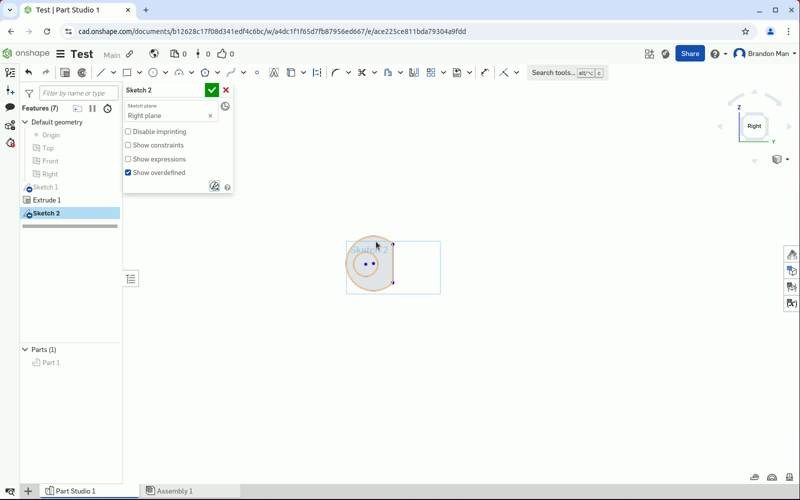
scroll(6)
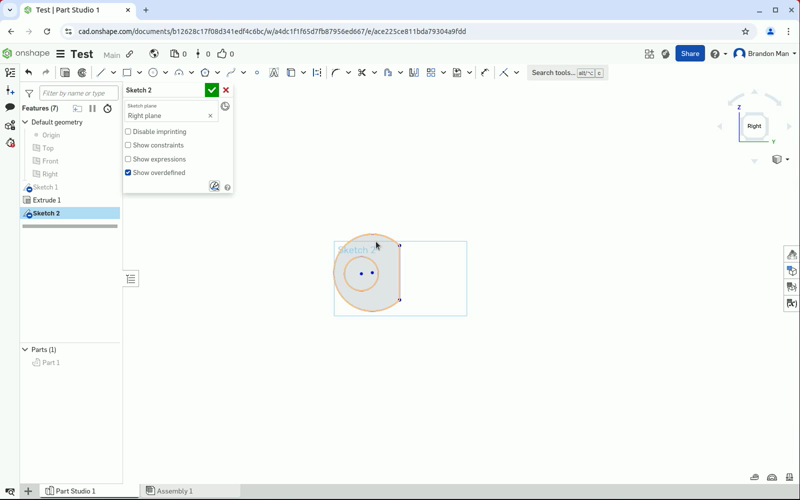
scroll(6)
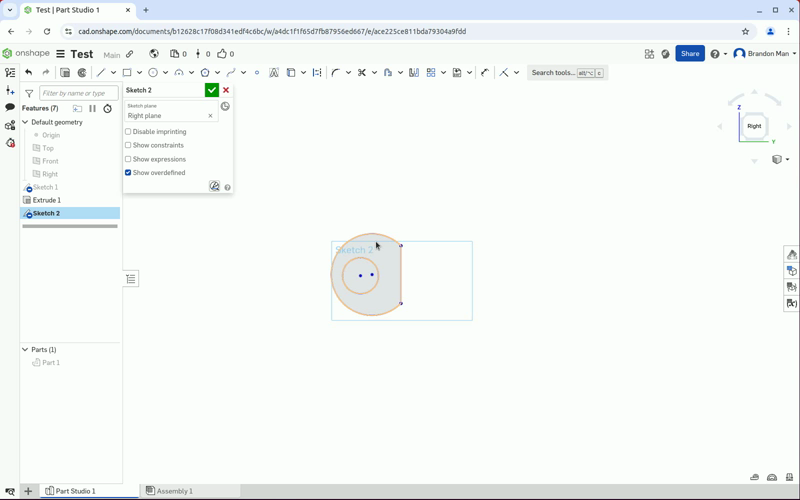
scroll(6)
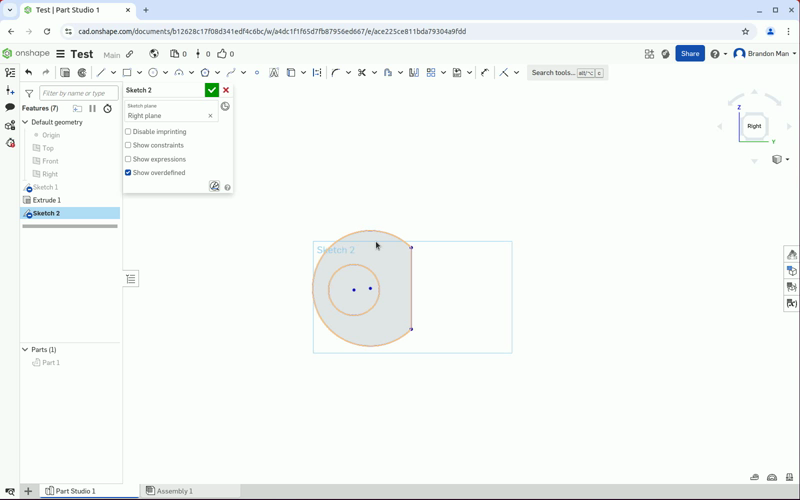
scroll(6)
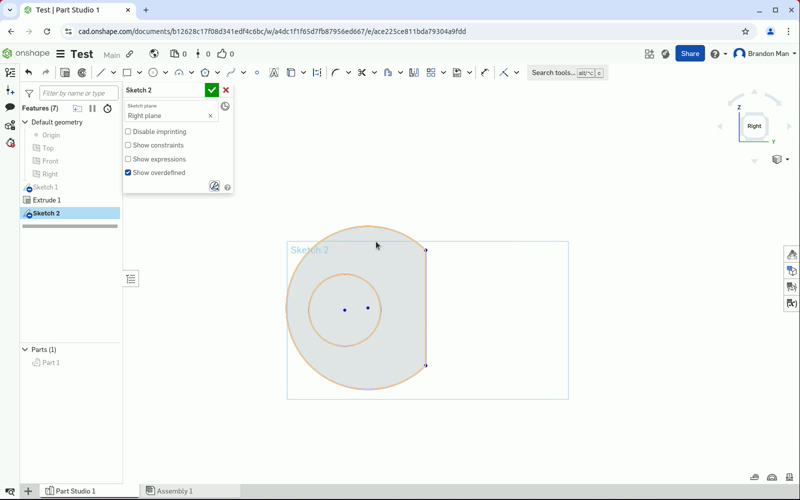
scroll(6)
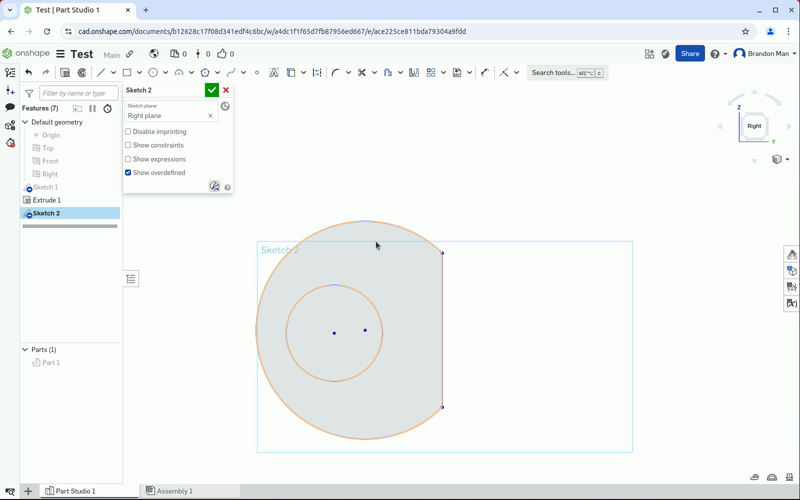
scroll(6)
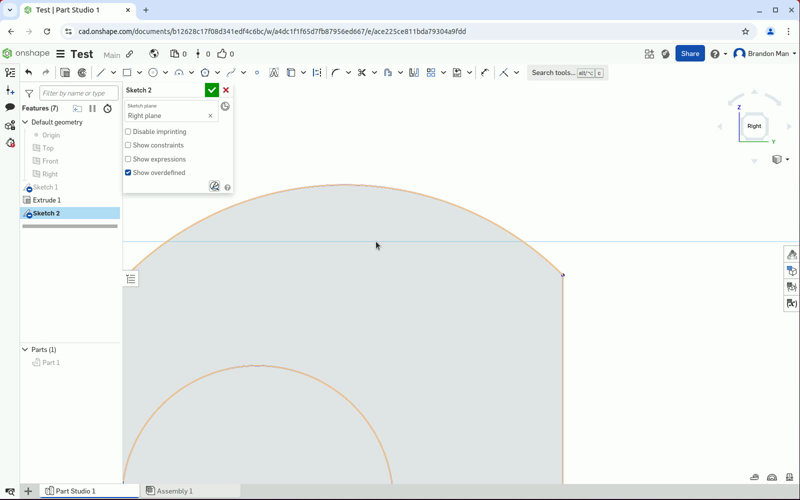
click(376, 241)
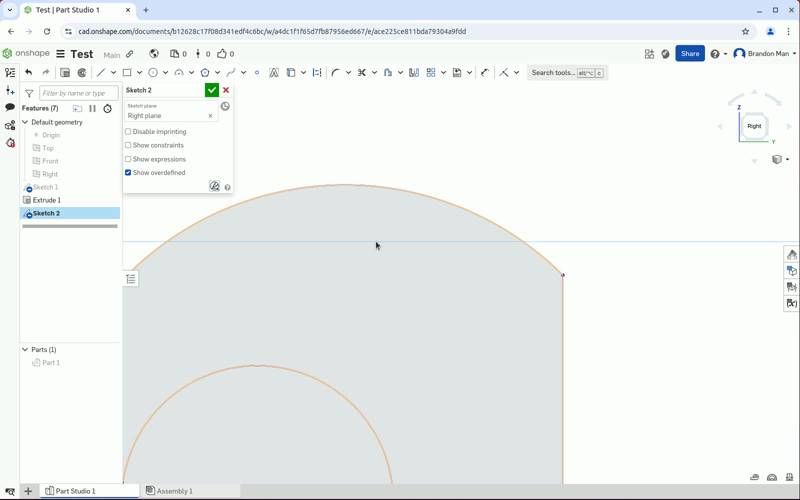
scroll(-6)
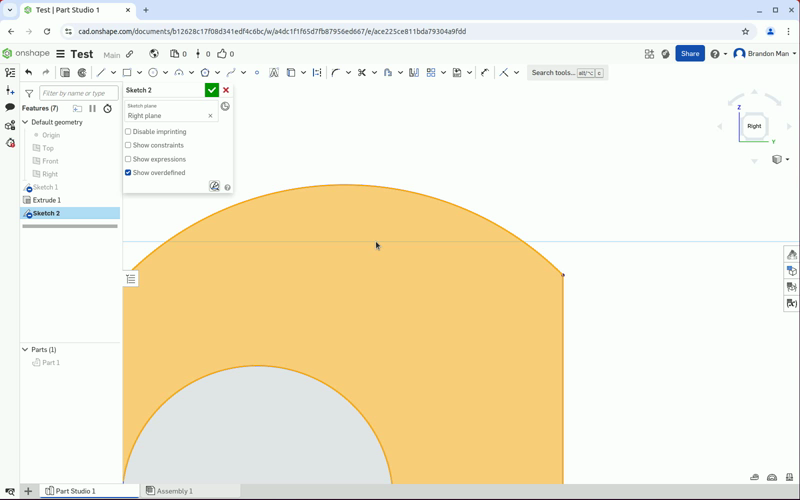
scroll(-6)
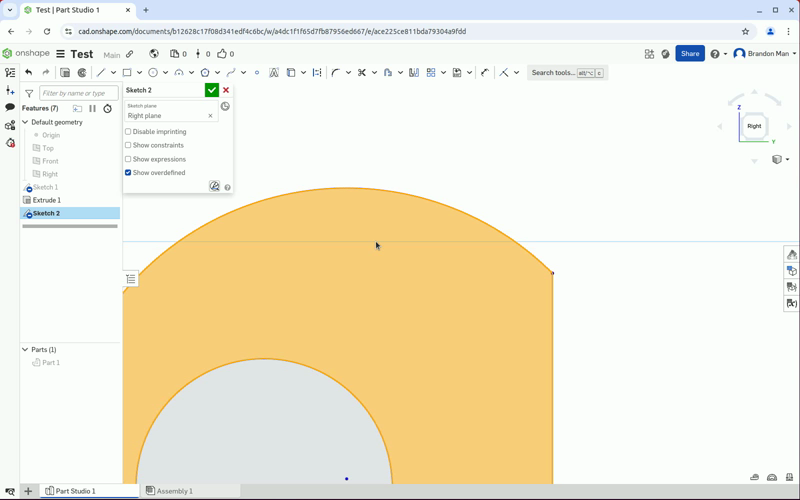
scroll(-6)
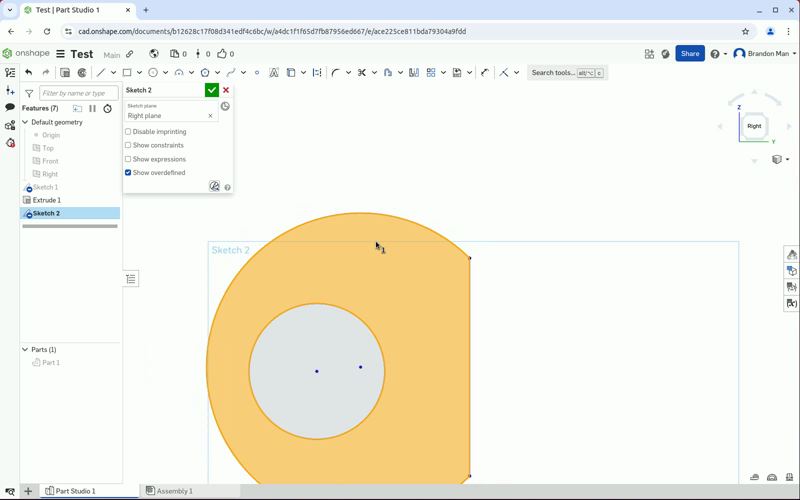
scroll(-6)
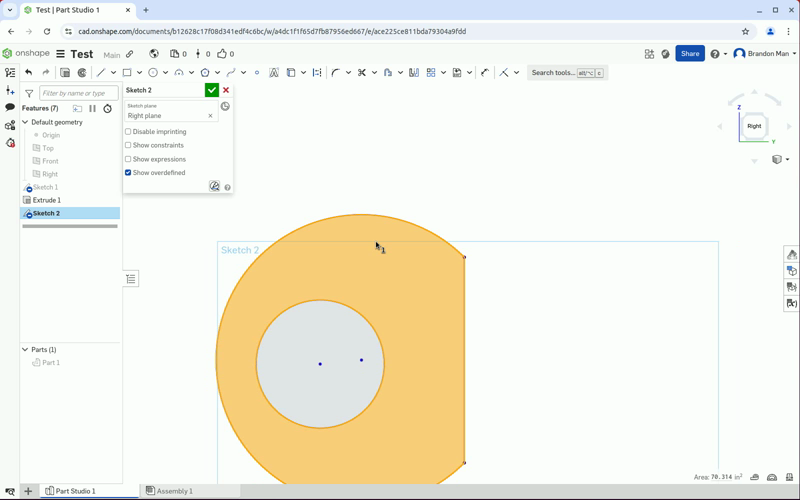
scroll(-6)
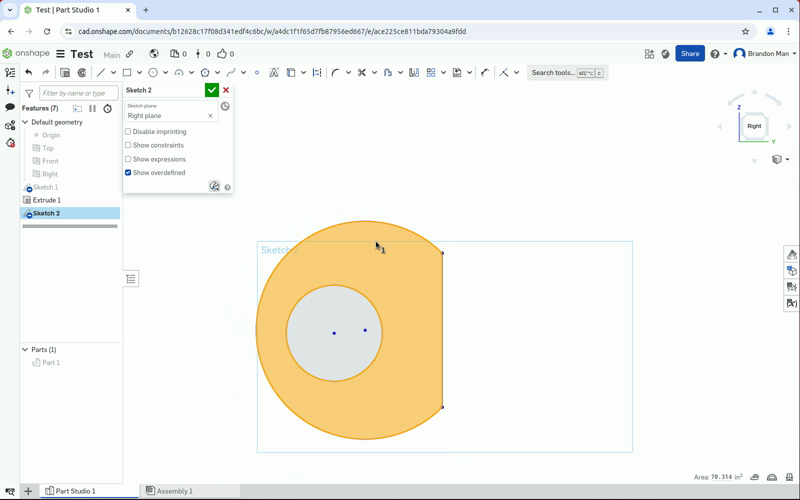
scroll(-6)
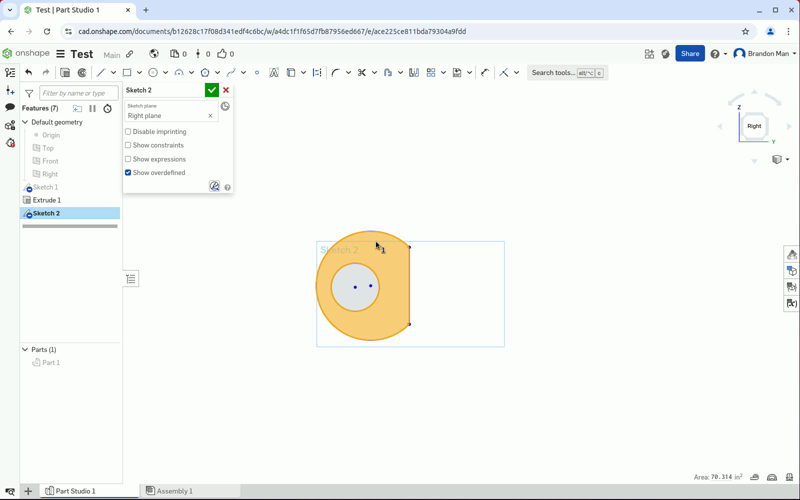
scroll(-6)
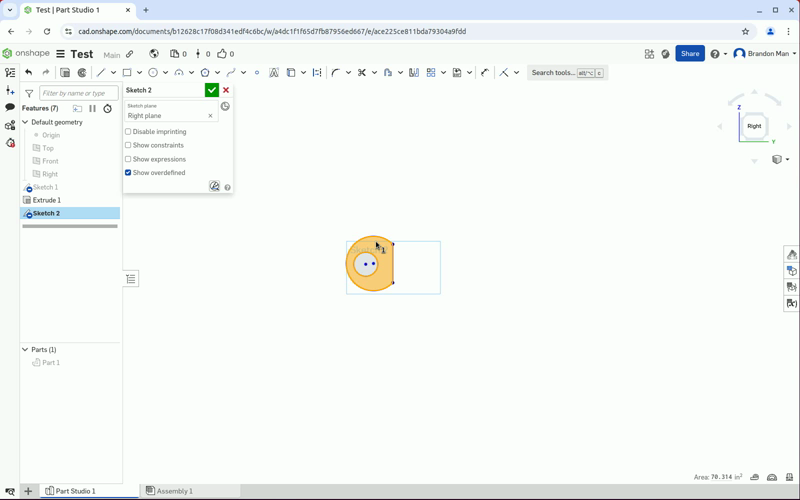
mouse_move(73, 352)
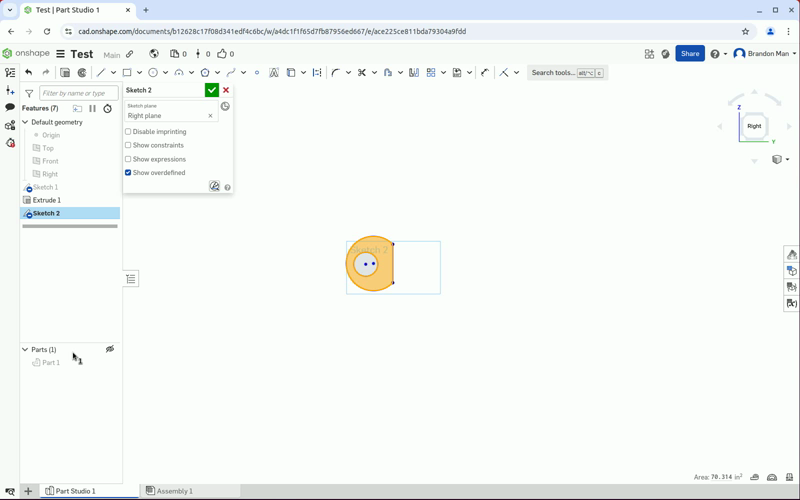
key(shift+y)
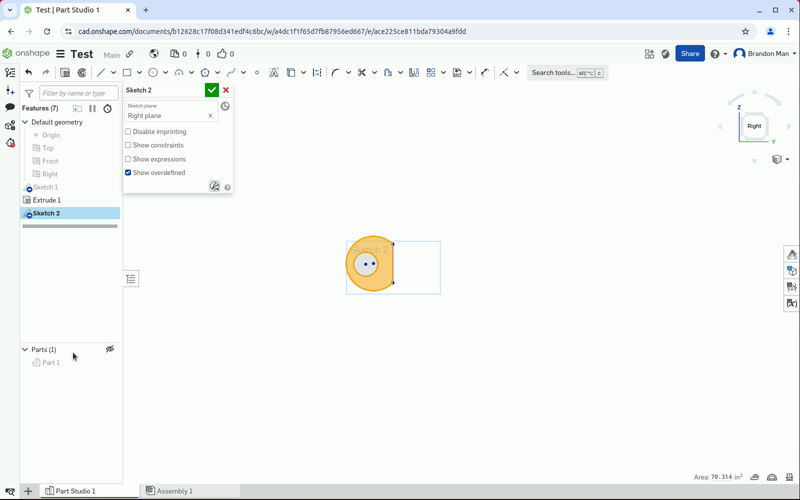
key(shift+e)
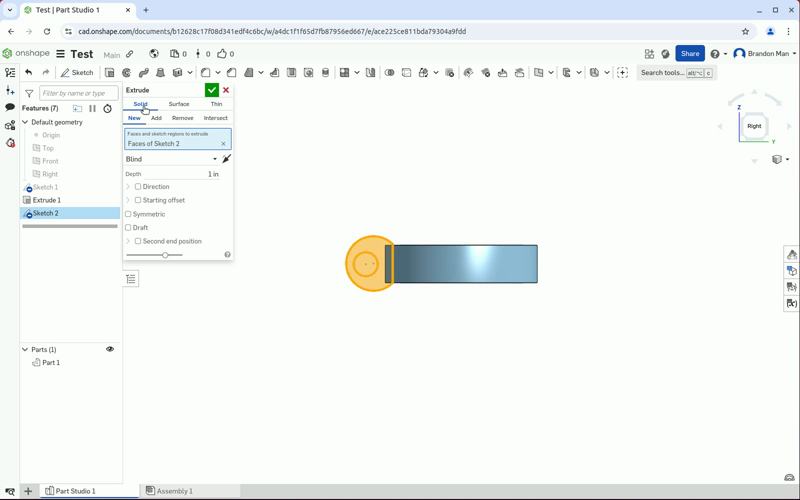
mouse_move(143, 106)
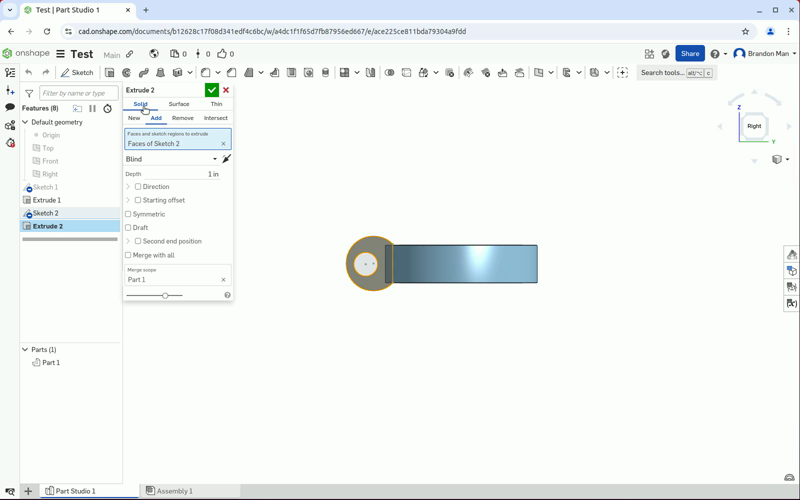
click(143, 106)
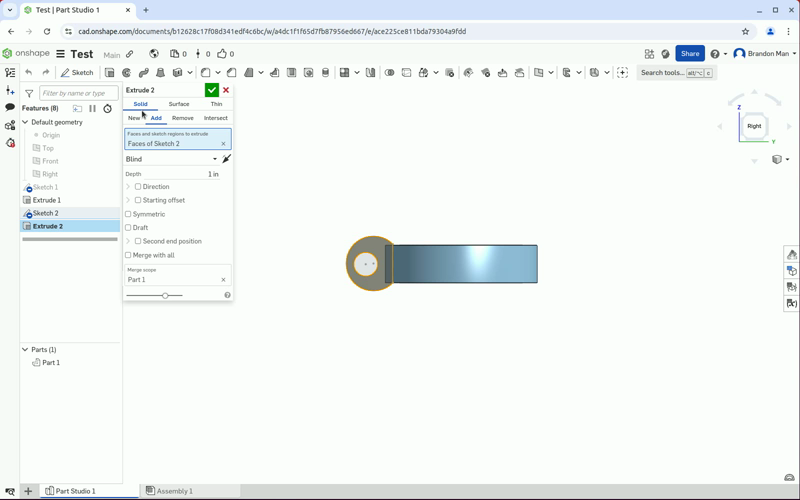
mouse_move(137, 120)
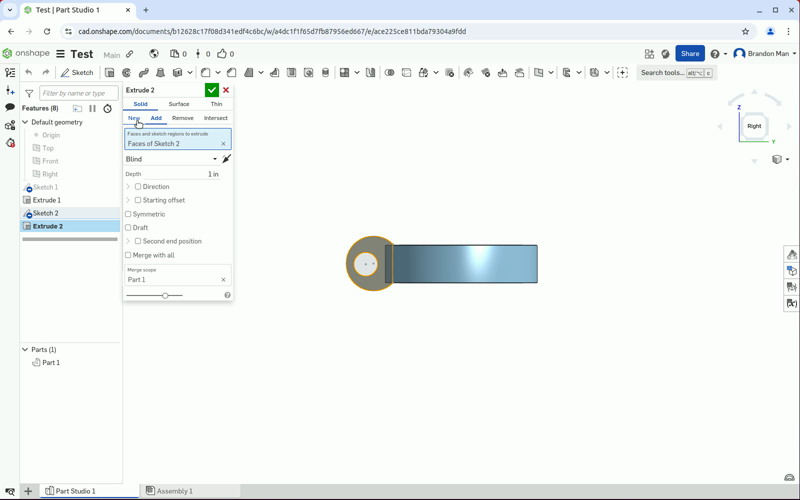
click(137, 120)
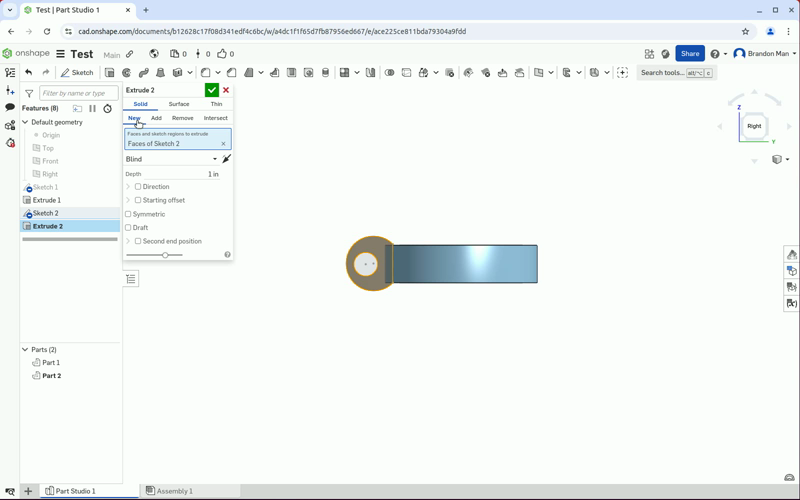
key(tab, 4)
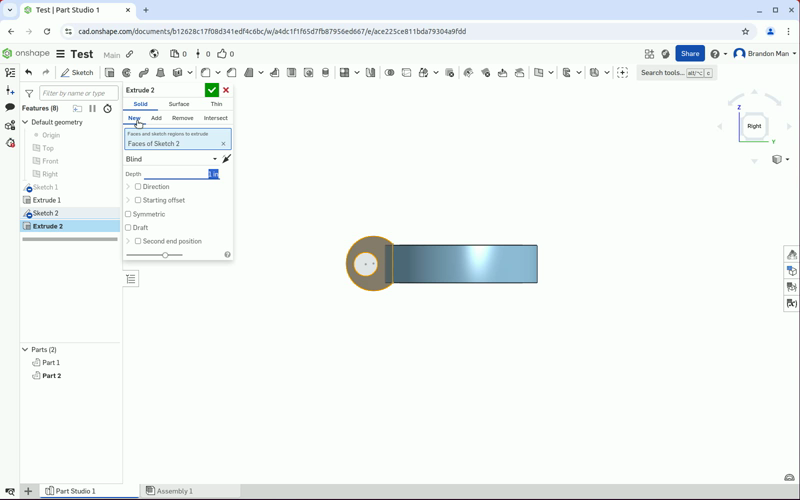
text(7.702)
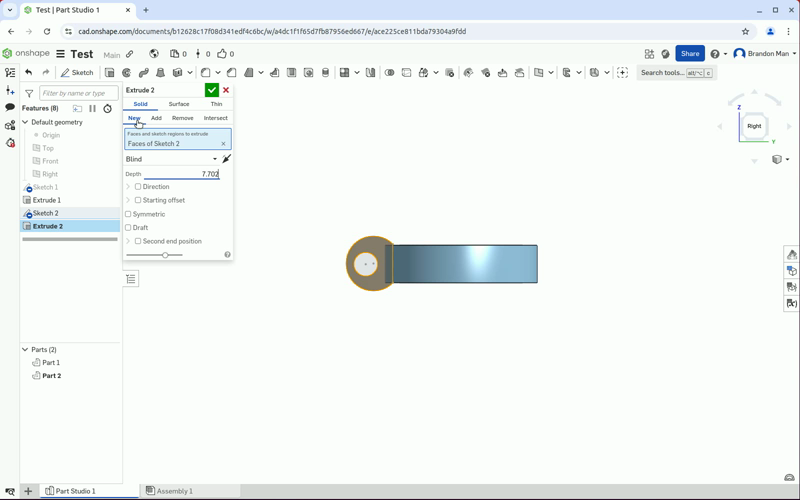
key(tab, 3)
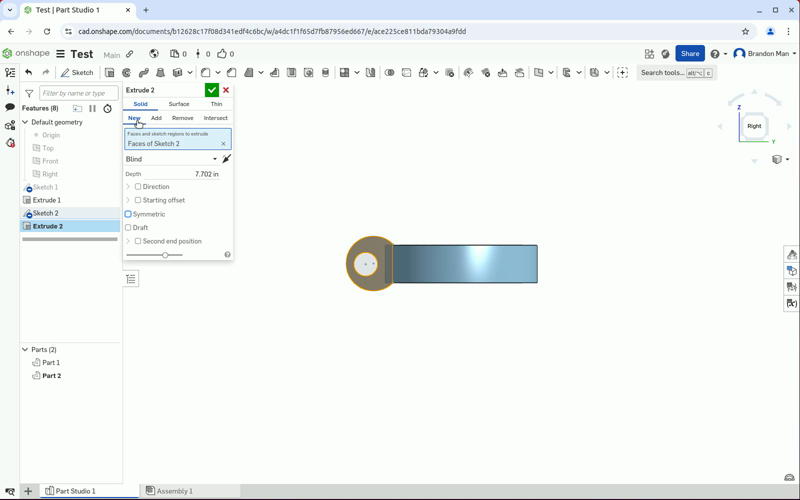
key(space)
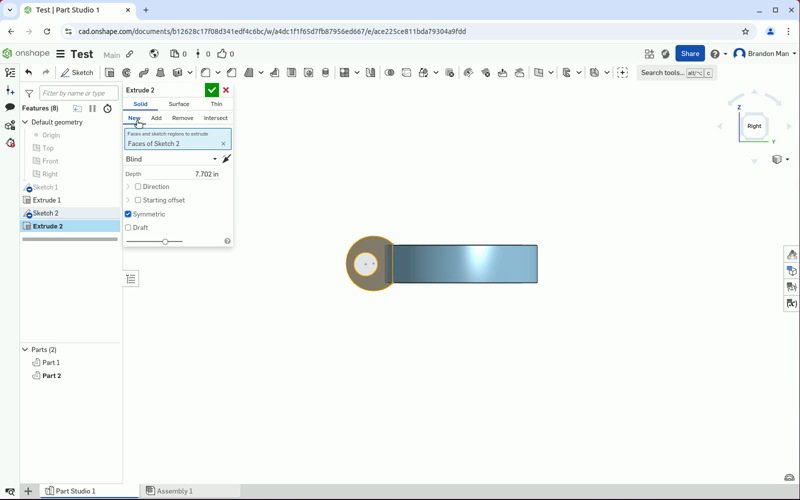
key(enter)
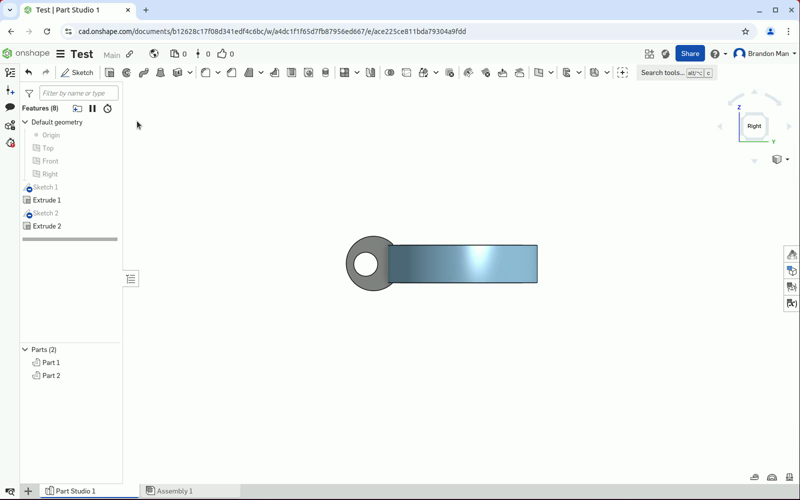
key(shift+h)
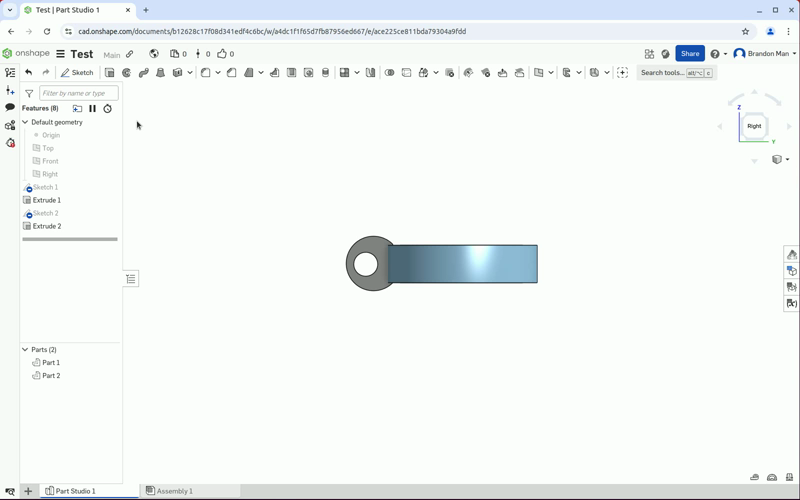
key(shift+h)
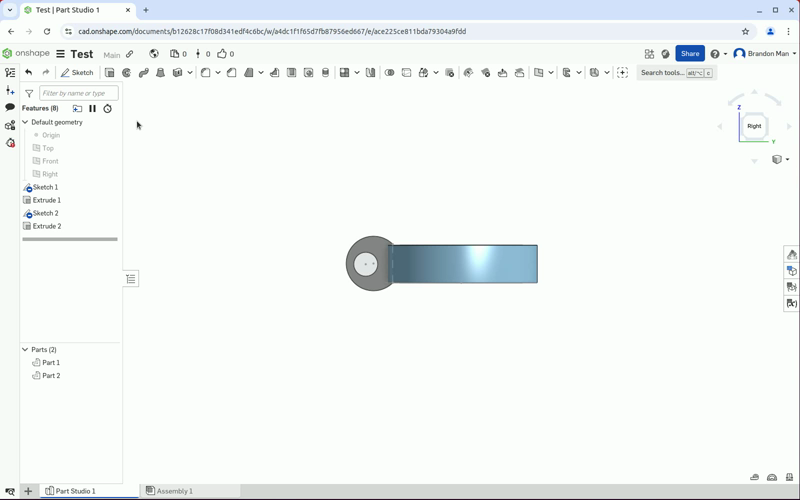
key(shift+7)
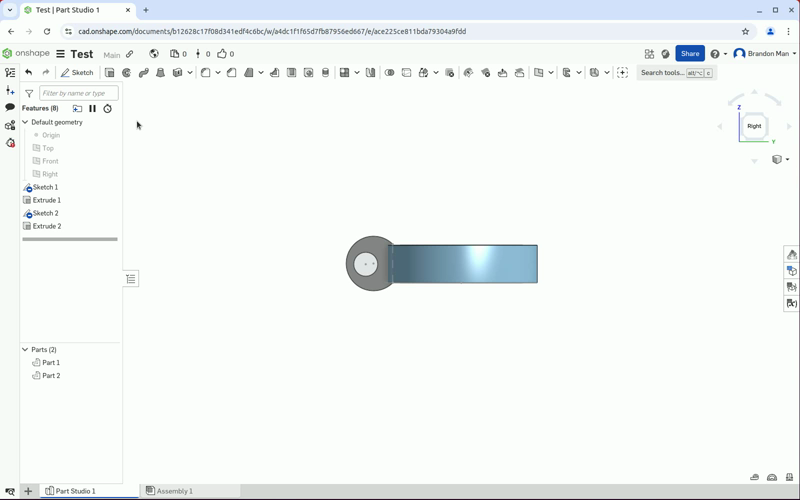
key(right, 2)
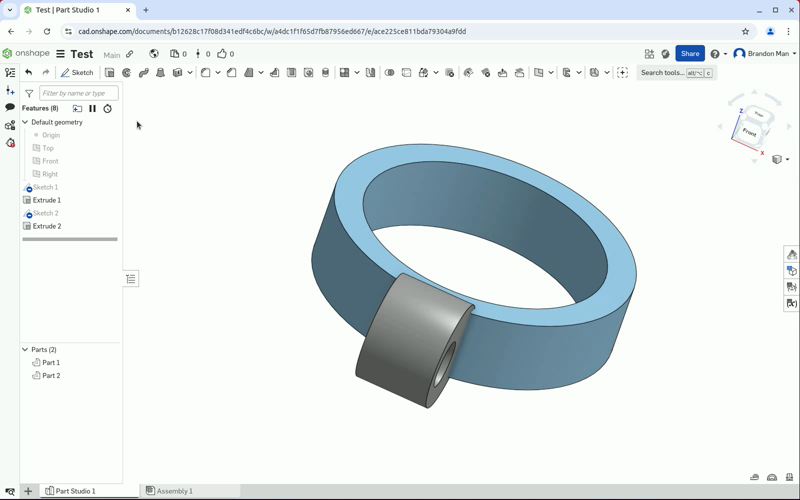
key(down, 2)
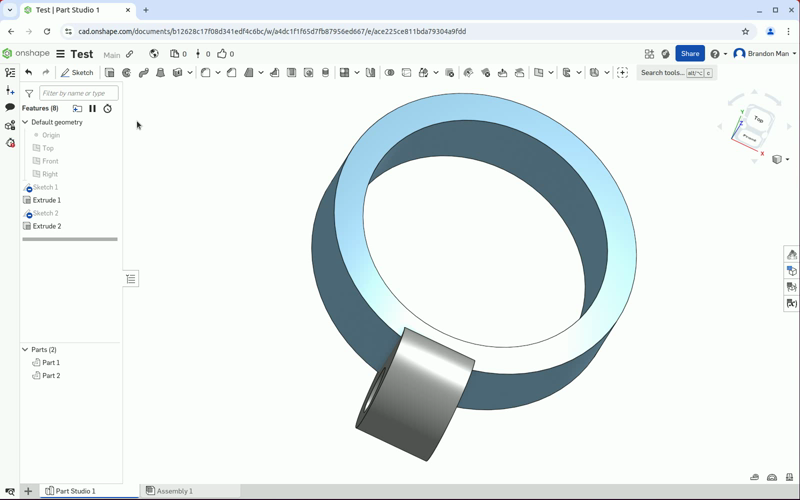
key(up, 2)
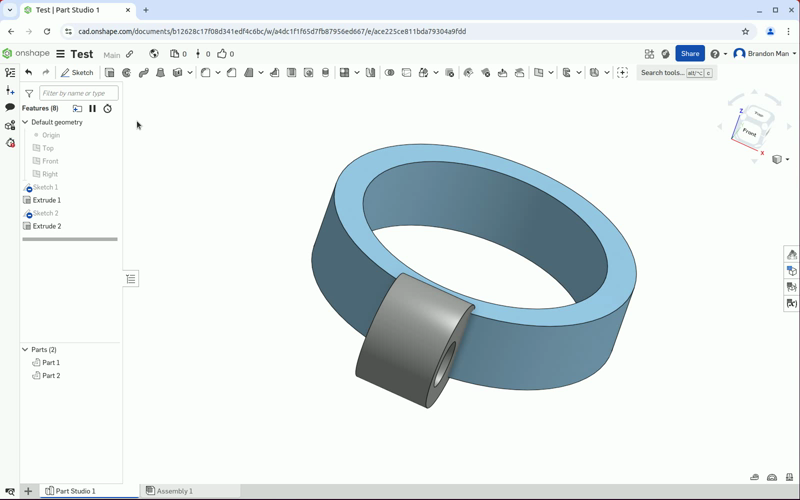
key(left, 2)
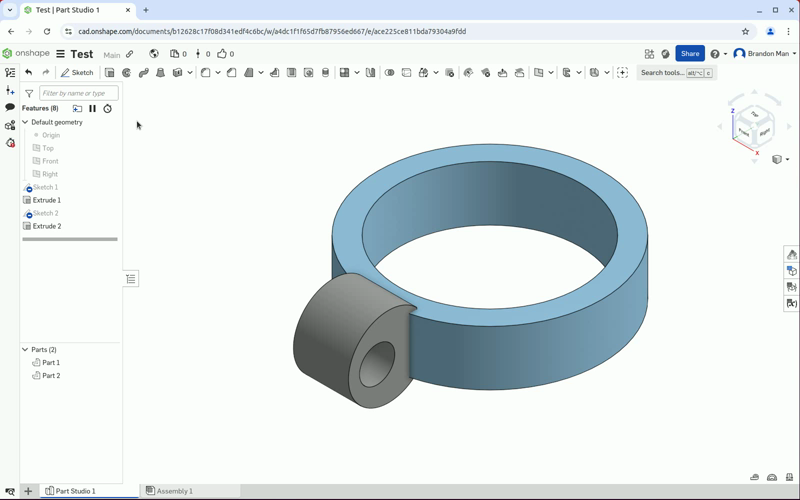
mouse_move(73, 189)
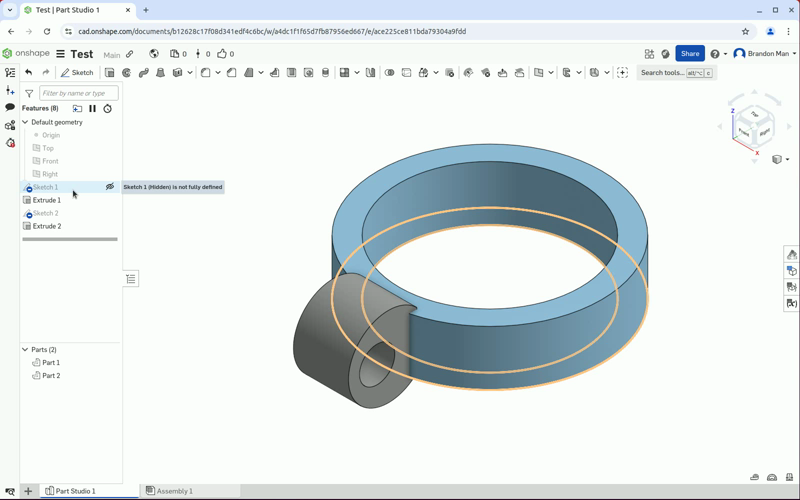
click(73, 189)